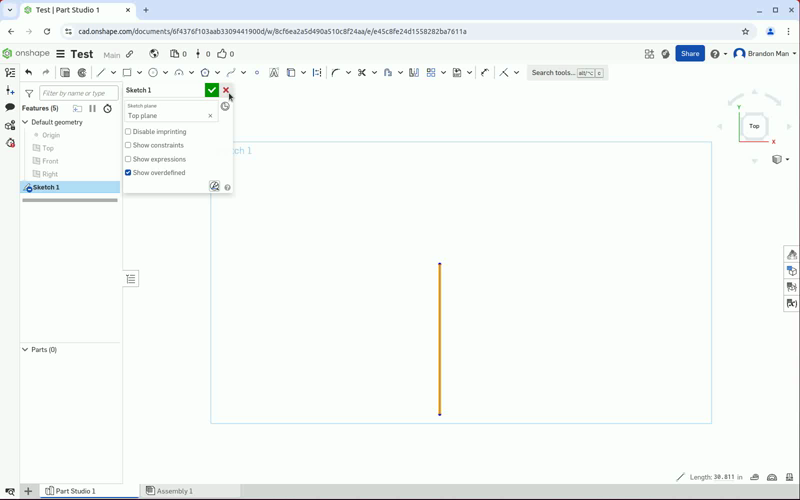
key(shift+h)
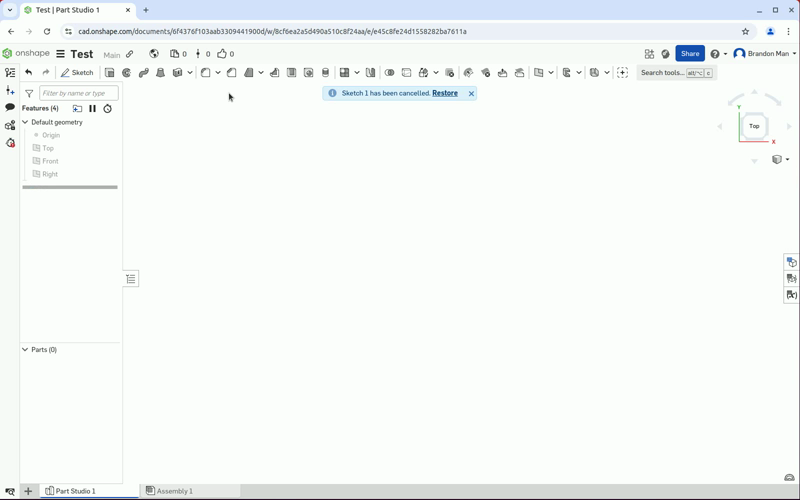
mouse_move(73, 352)
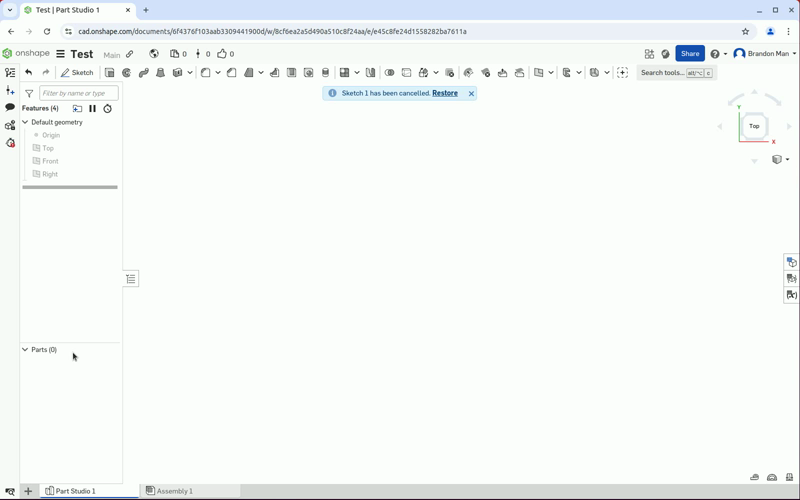
key(y)
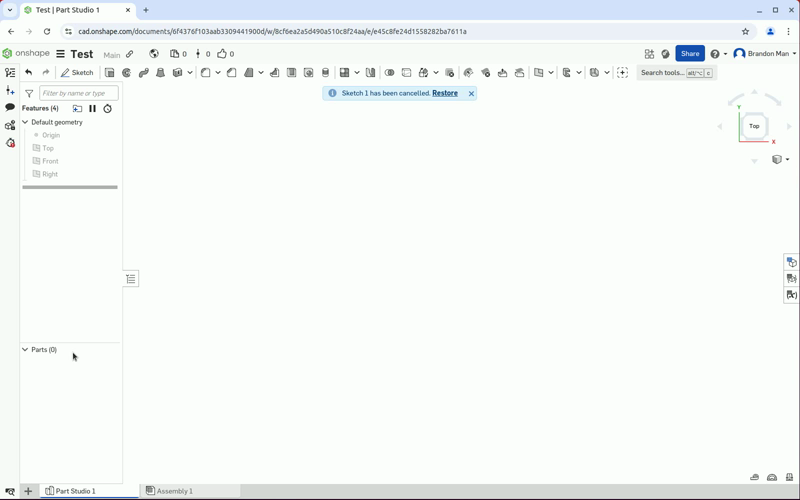
key(shift+p)
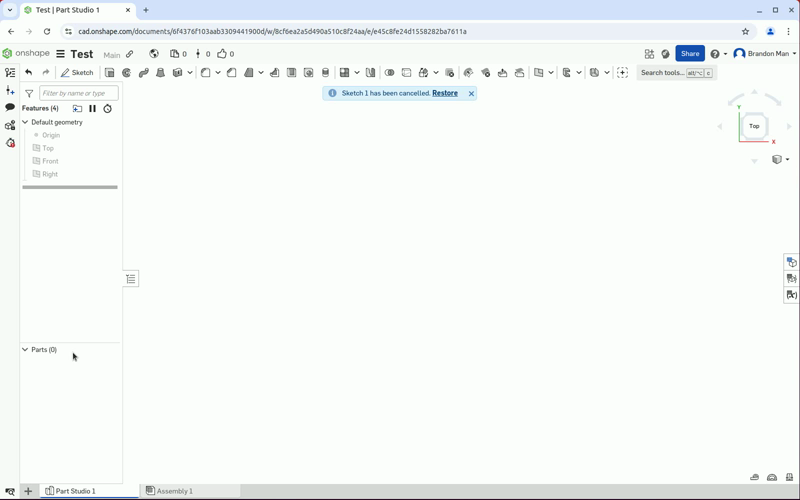
key(space)
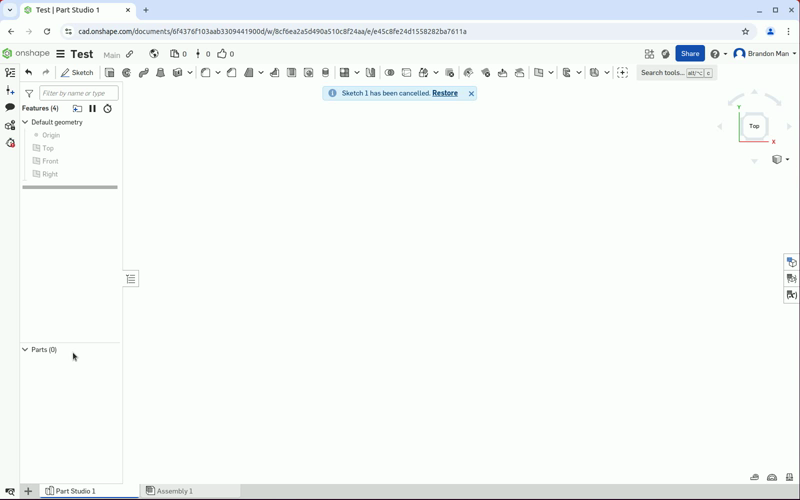
key_down(shift)
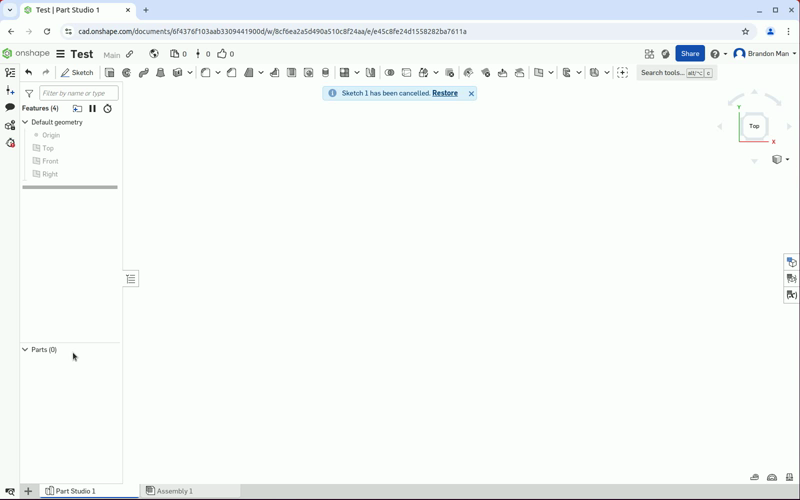
key(up)
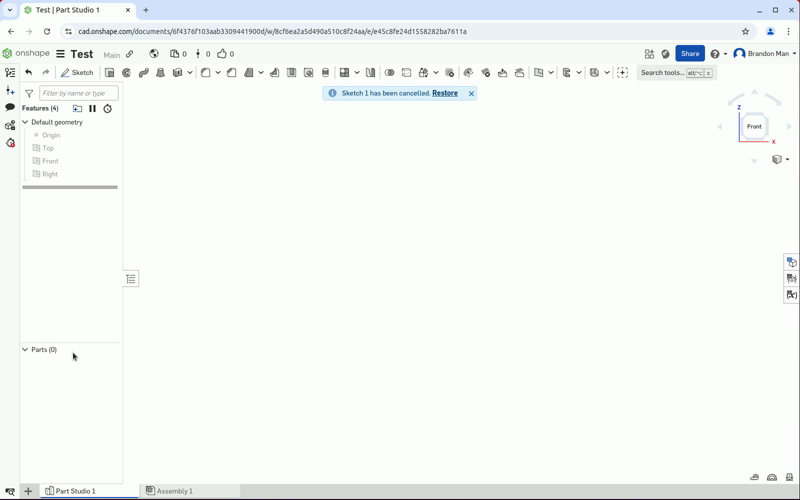
key_up(shift)
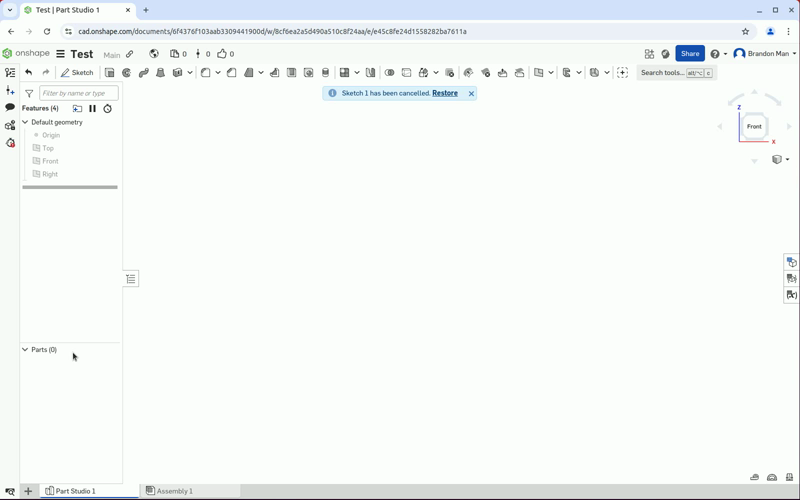
mouse_move(73, 352)
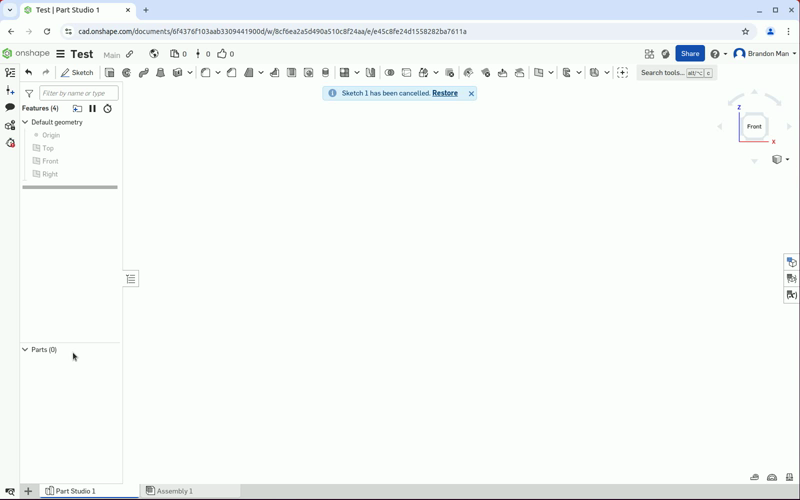
key(shift+y)
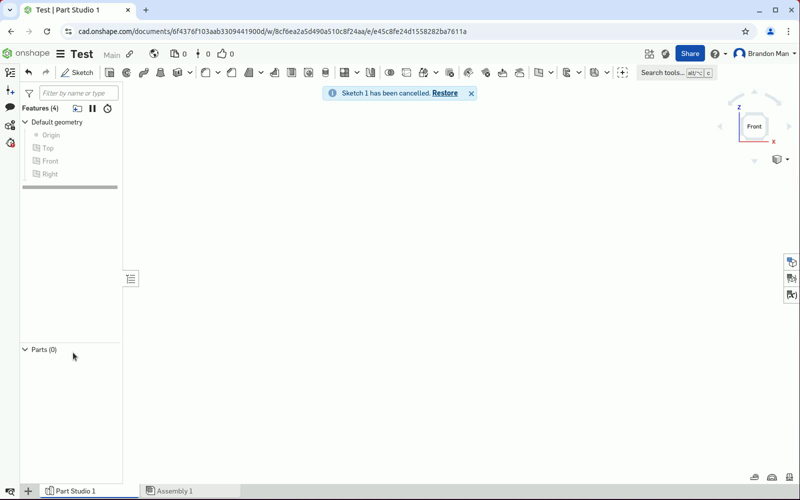
key(shift+s)
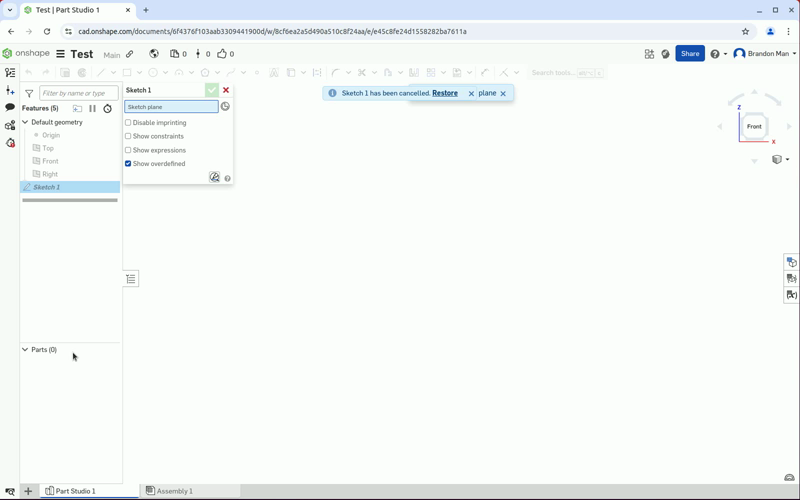
mouse_move(73, 163)
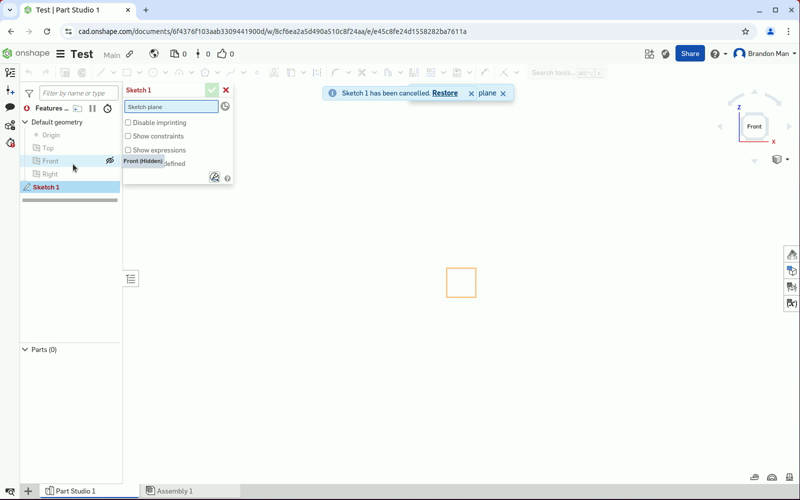
click(73, 163)
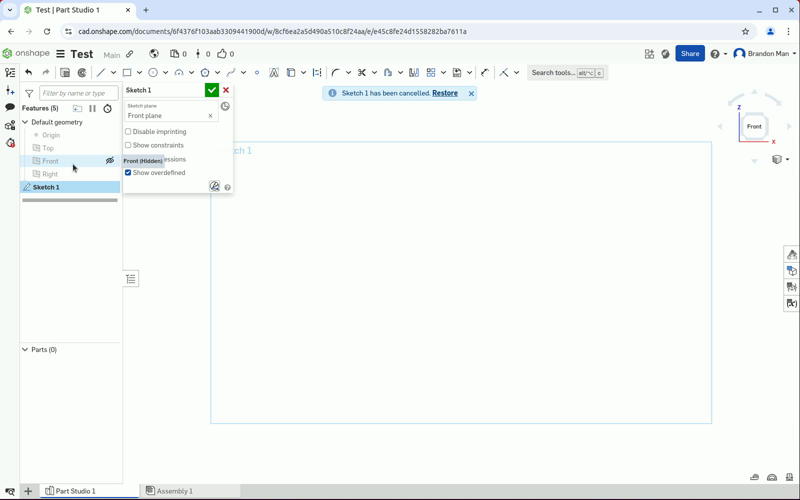
mouse_move(73, 352)
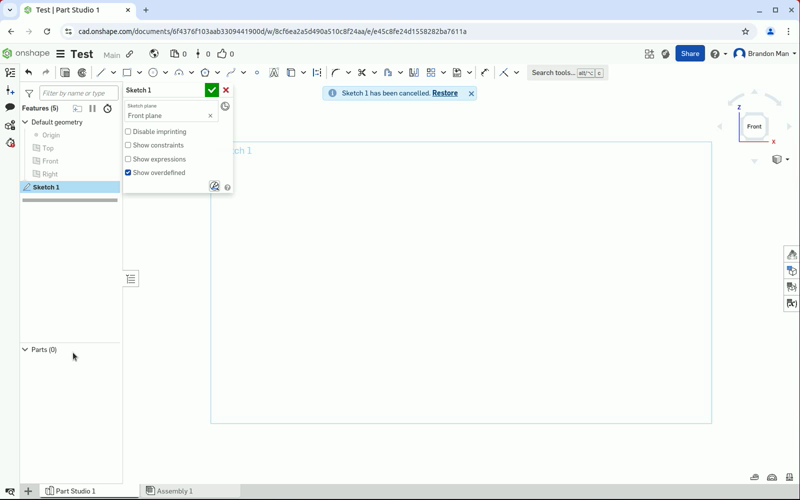
key(y)
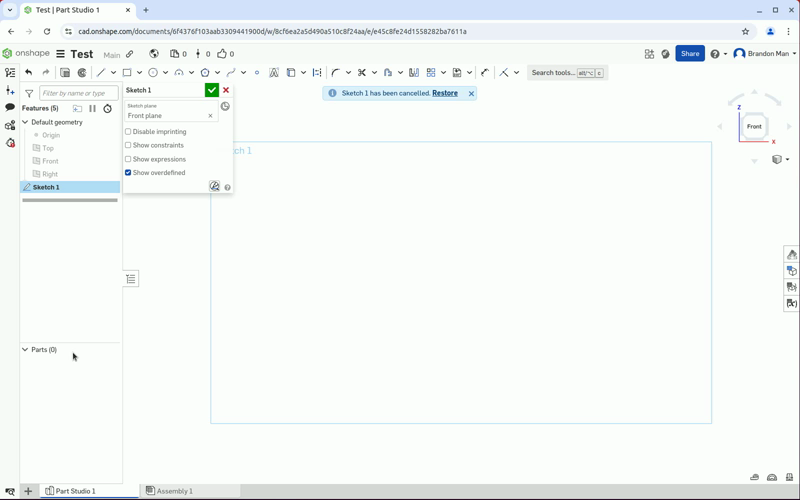
key(l)
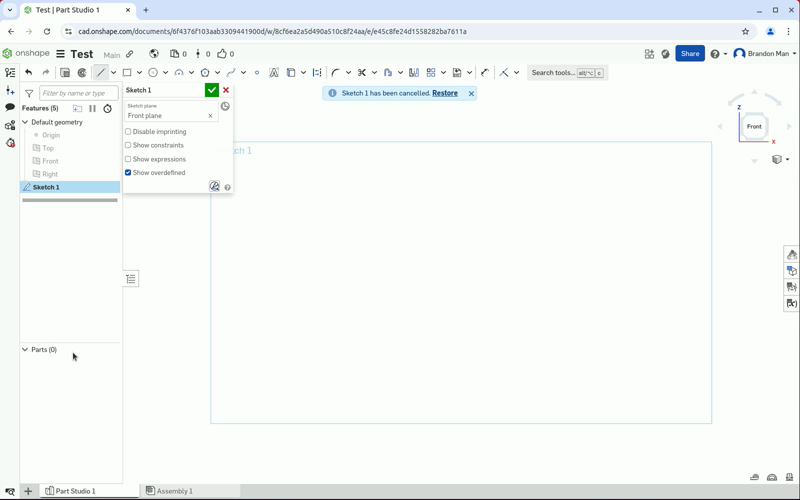
key_down(shift)
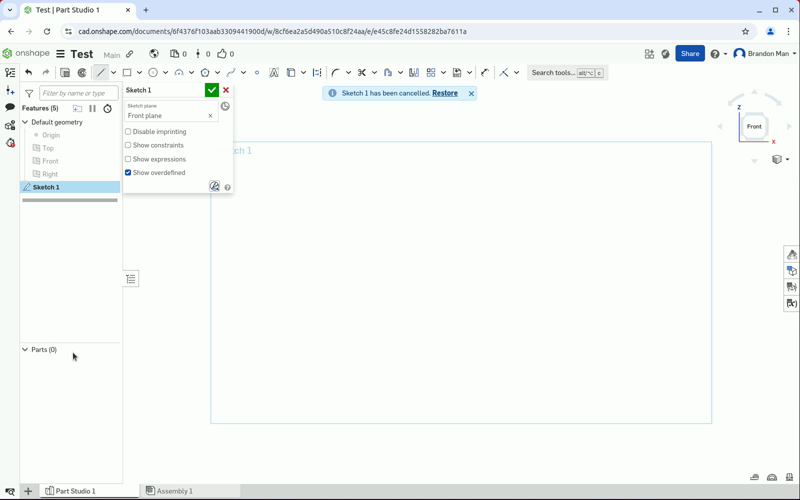
mouse_move(460, 282)
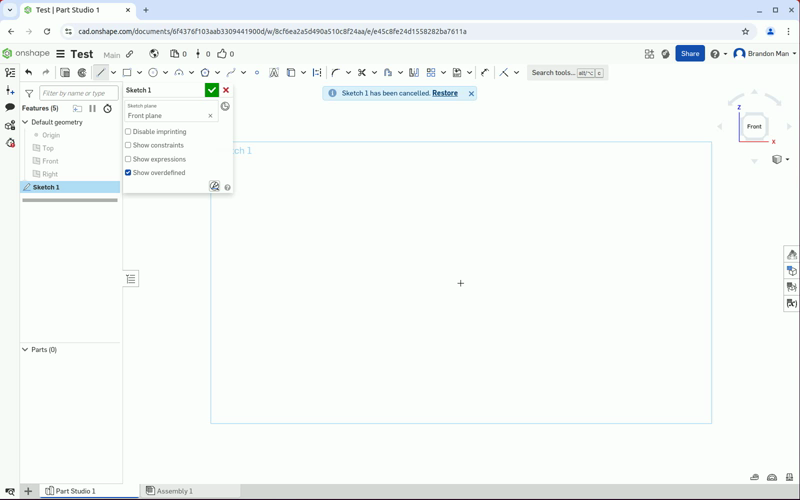
click(460, 282)
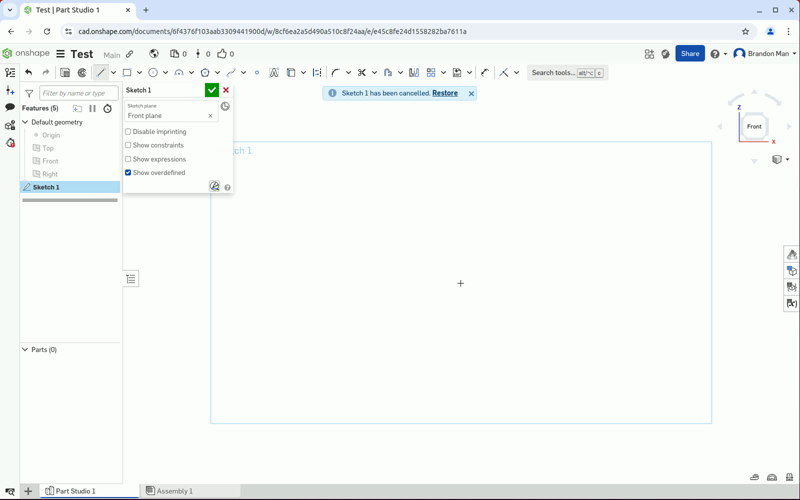
key_up(shift)
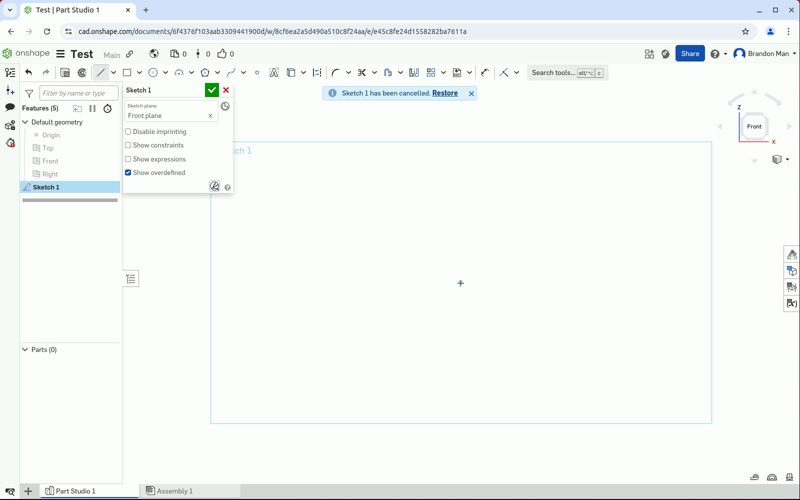
key_down(shift)
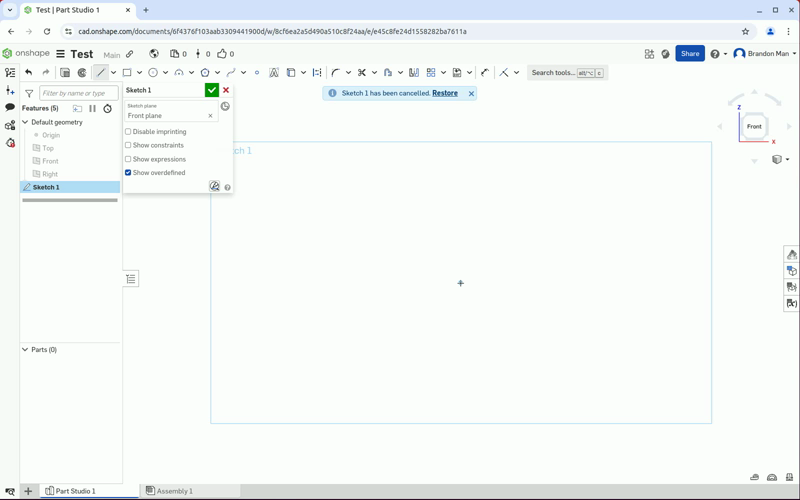
mouse_move(562, 282)
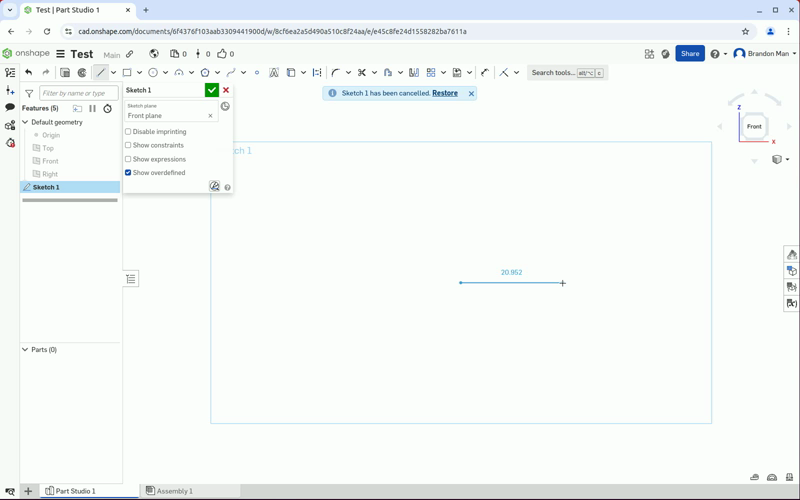
click(562, 282)
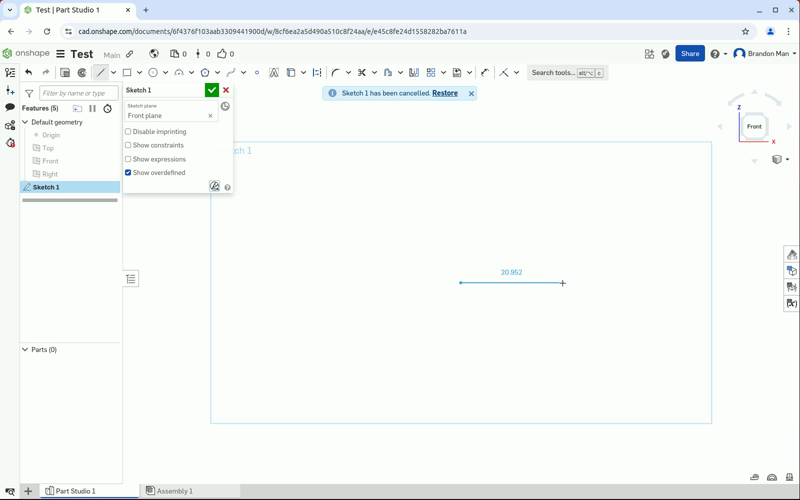
key_up(shift)
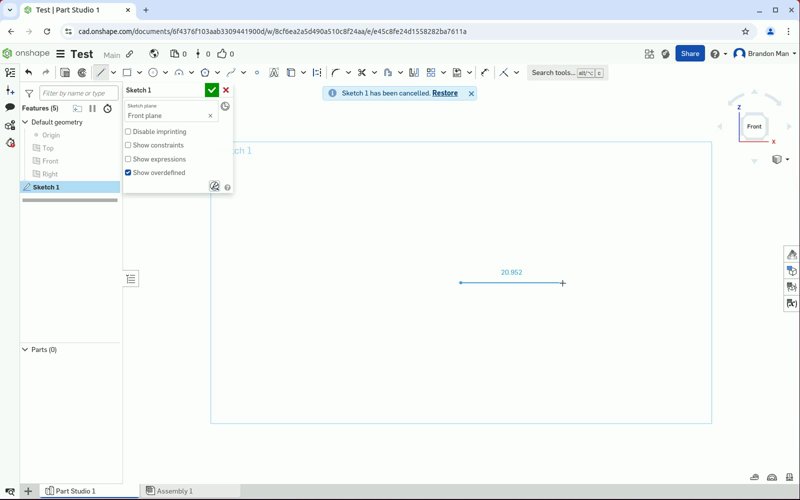
key_down(shift)
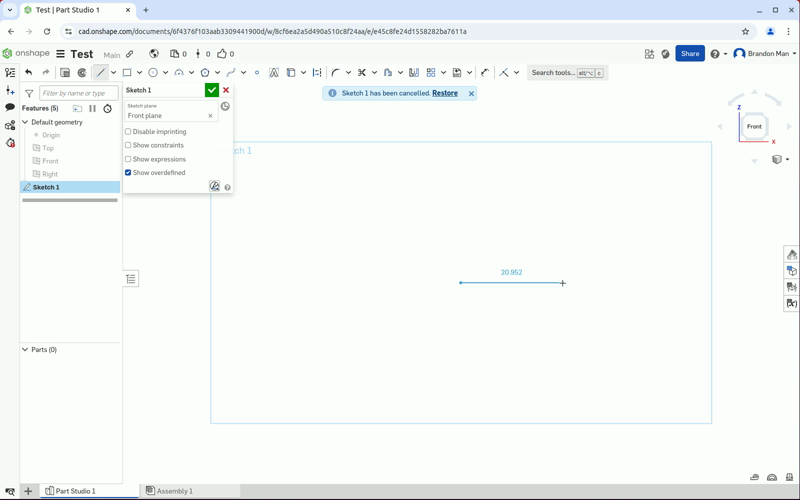
mouse_move(589, 282)
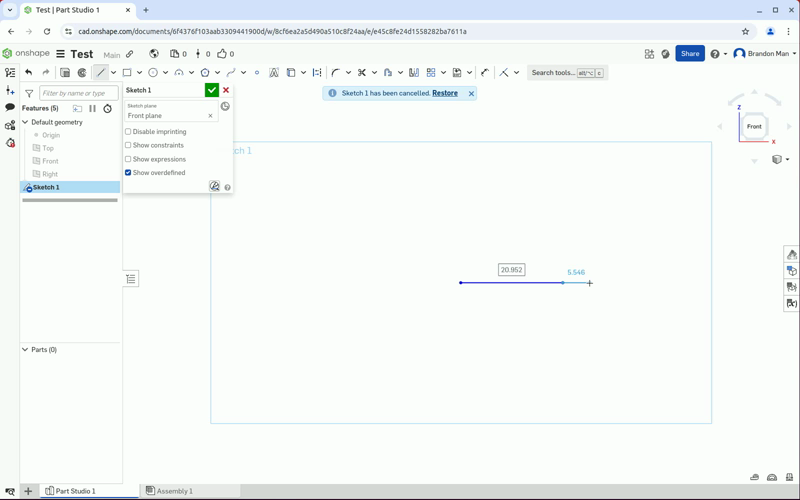
mouse_move(573, 282)
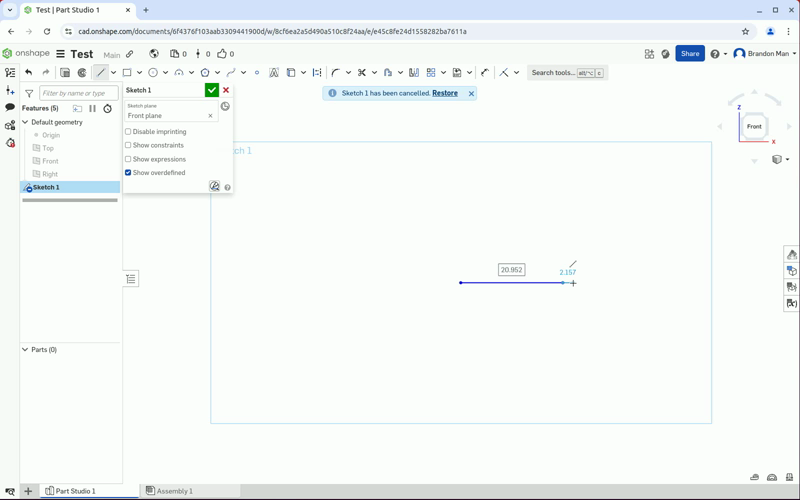
click(573, 282)
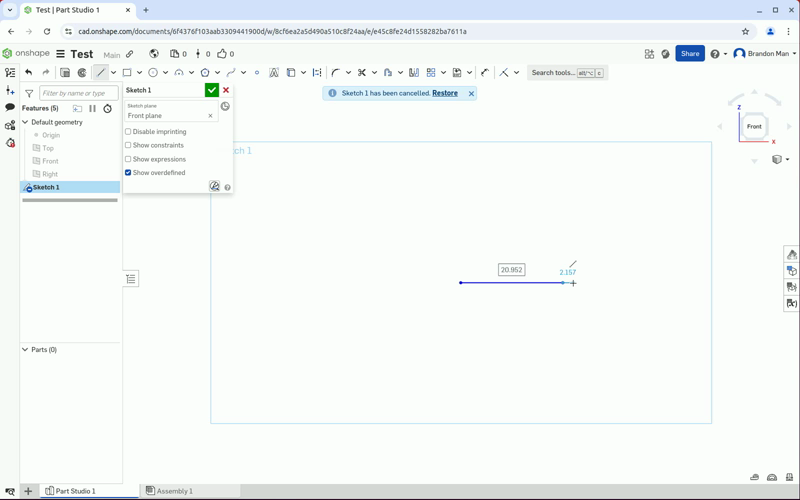
key_up(shift)
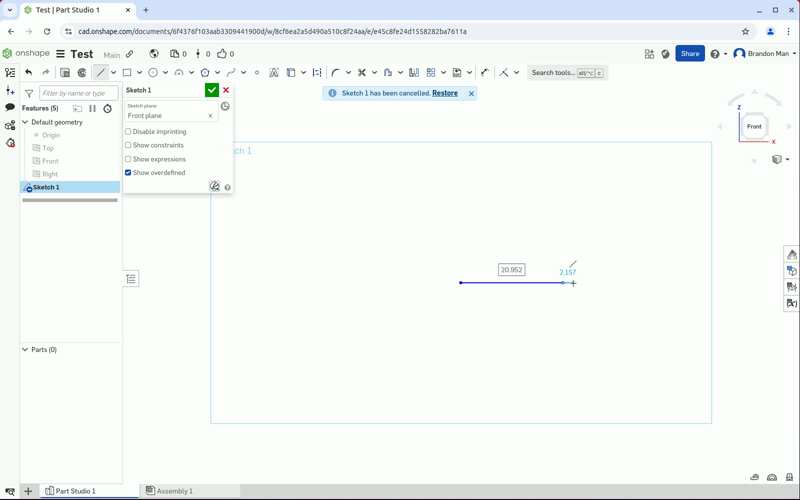
key(esc)
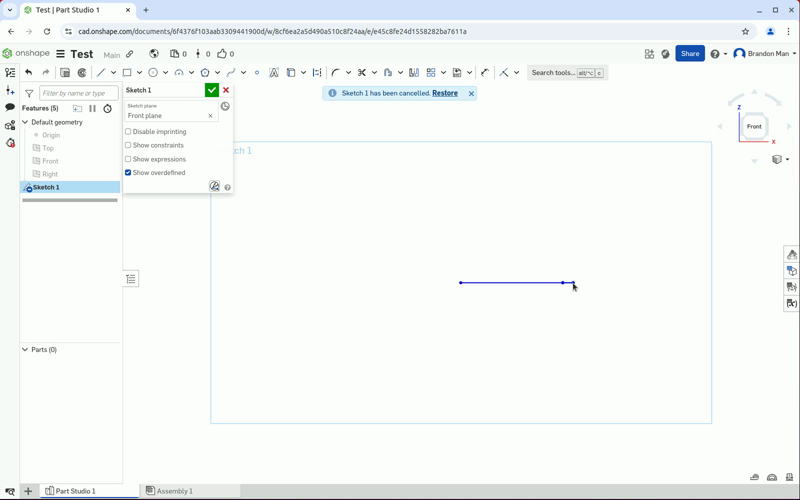
key(a)
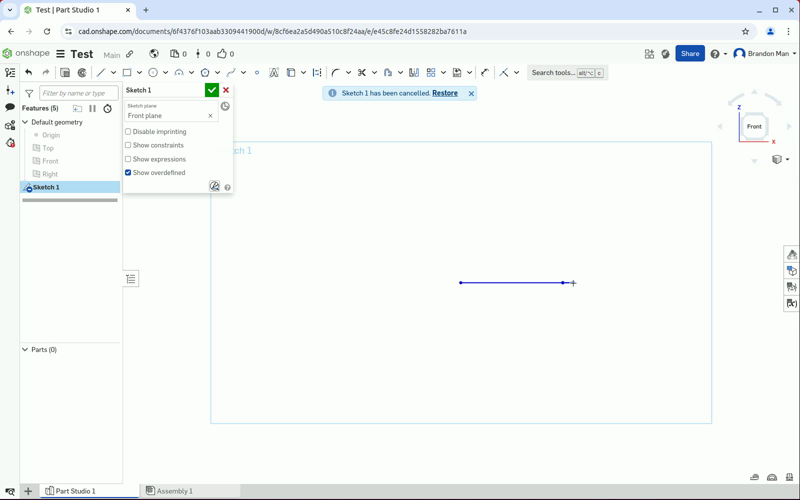
mouse_move(573, 282)
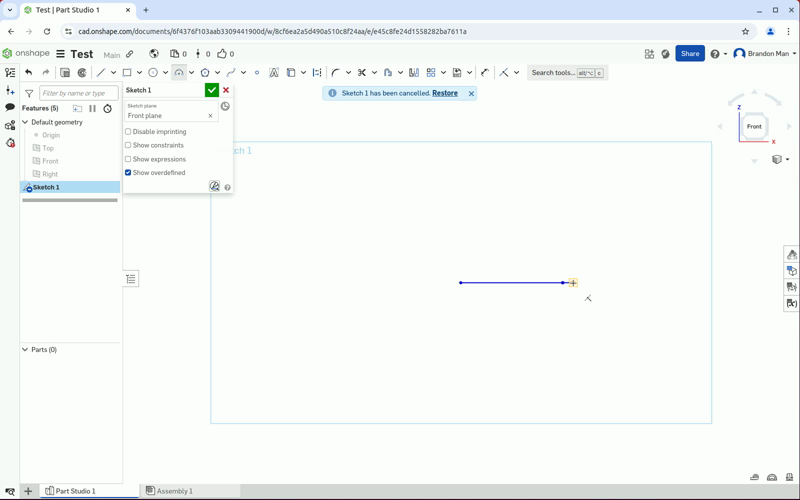
click(573, 282)
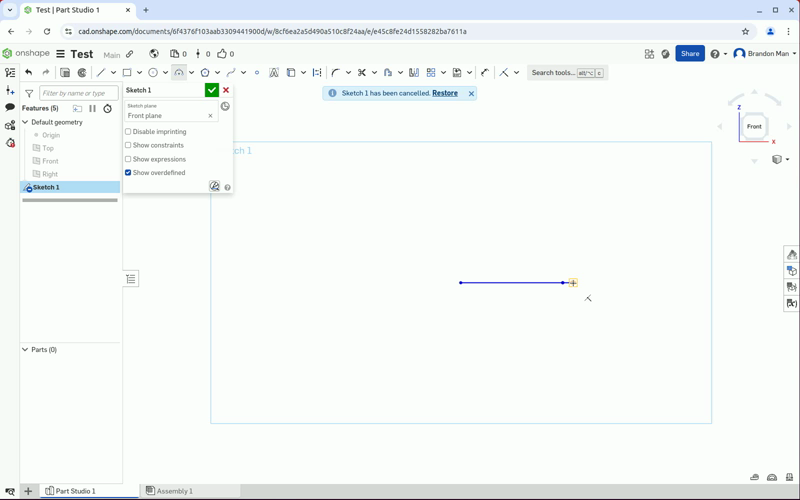
key_down(shift)
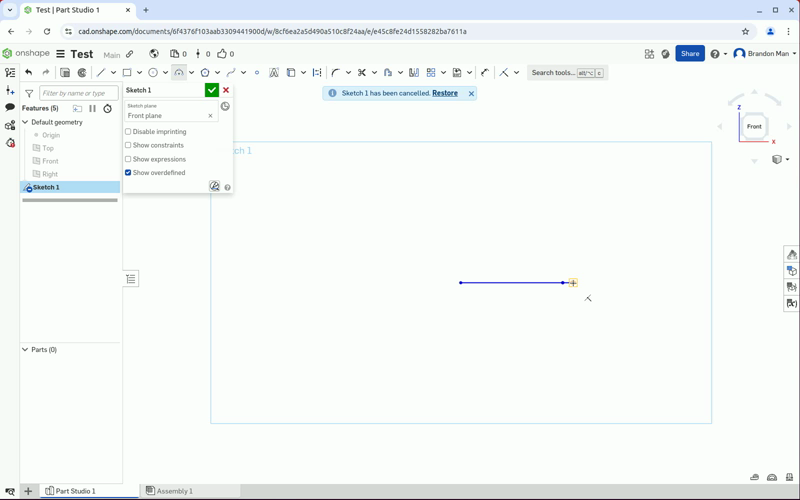
mouse_move(562, 272)
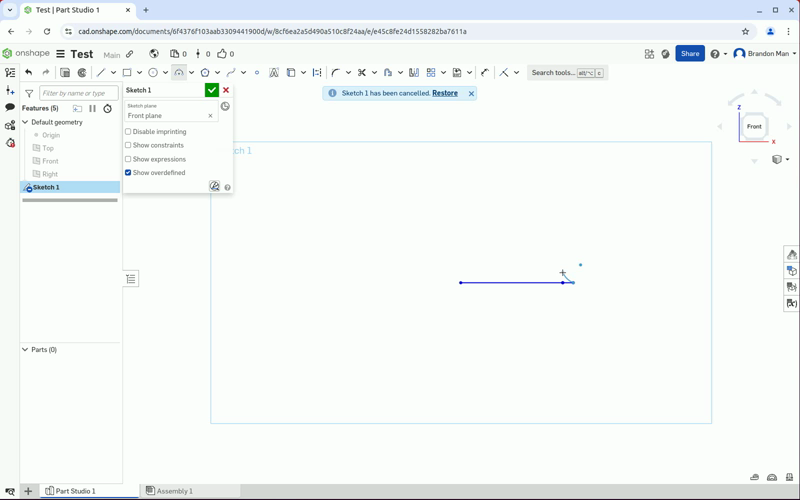
click(562, 272)
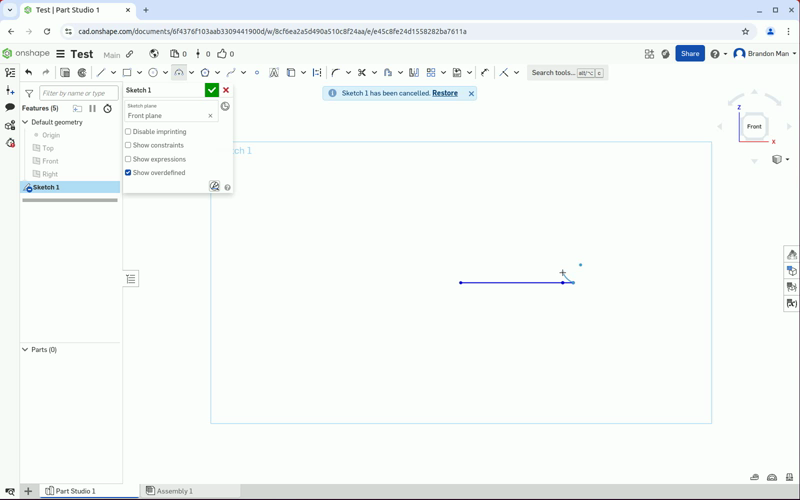
mouse_move(570, 275)
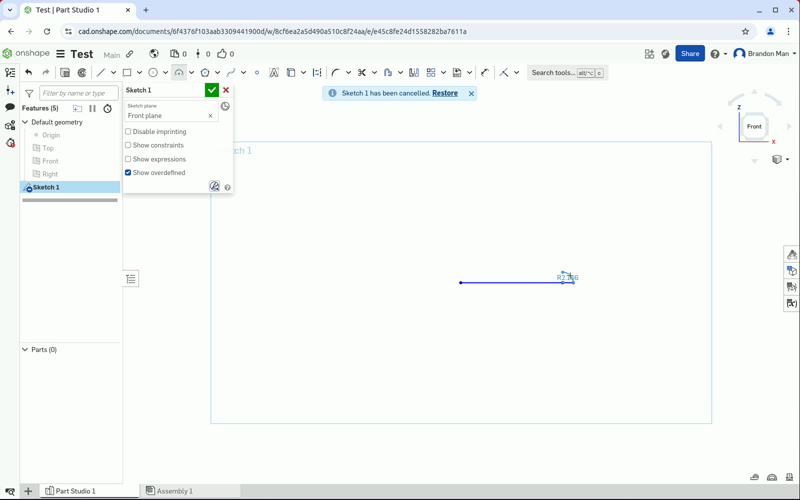
click(570, 275)
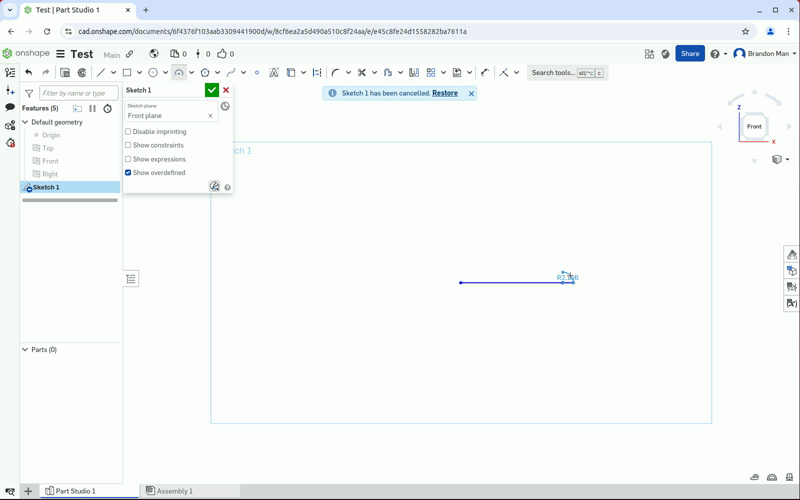
key_up(shift)
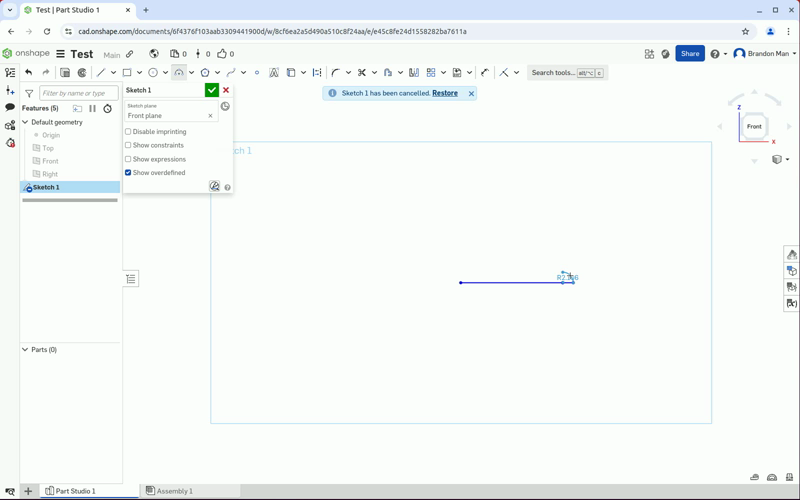
mouse_move(562, 272)
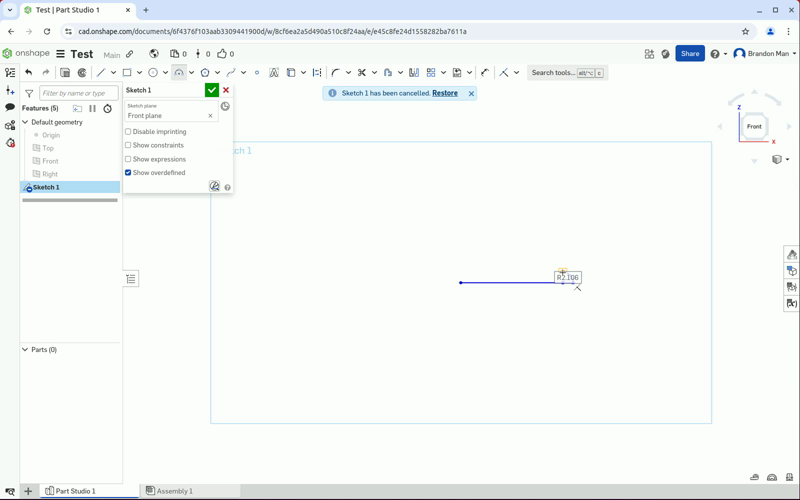
click(562, 272)
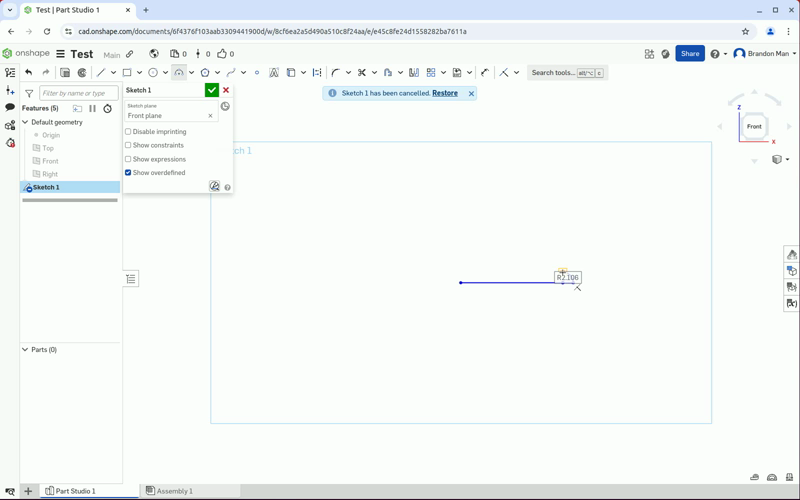
key_down(shift)
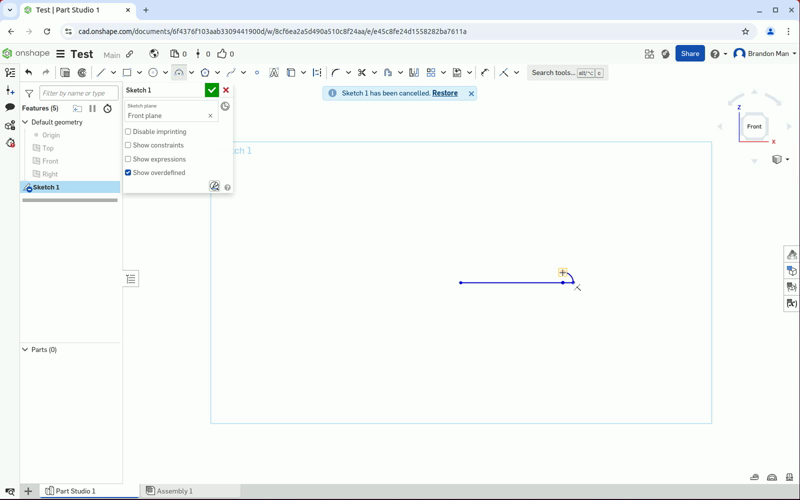
mouse_move(471, 181)
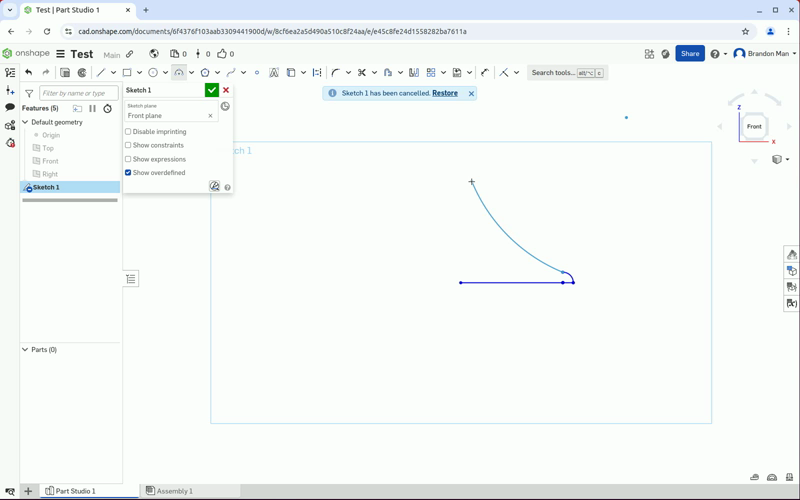
click(471, 181)
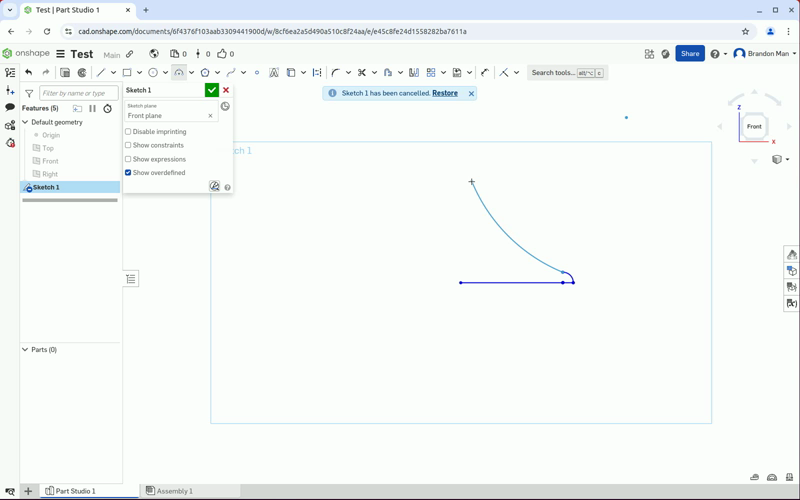
mouse_move(498, 245)
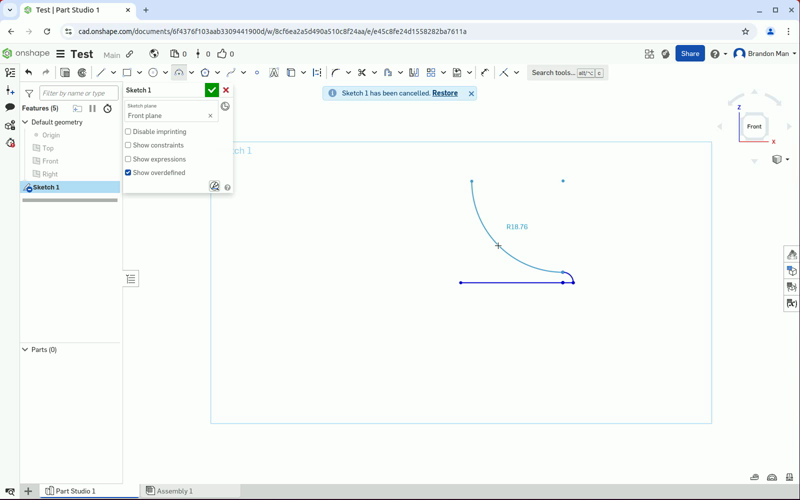
click(498, 245)
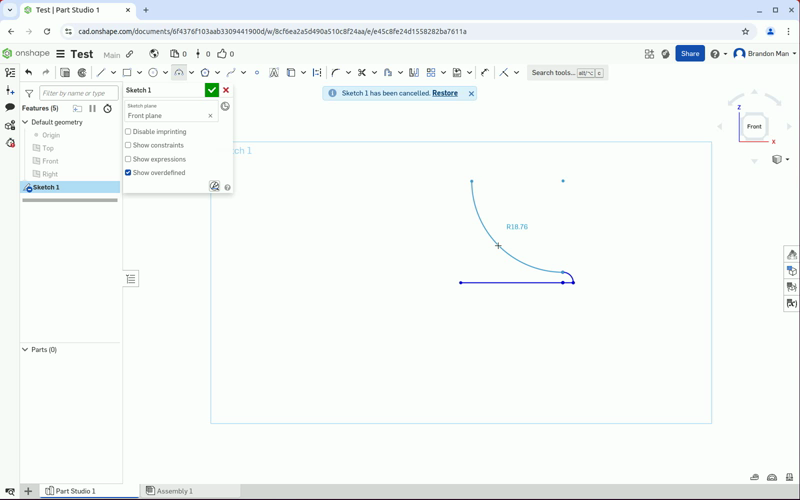
key_up(shift)
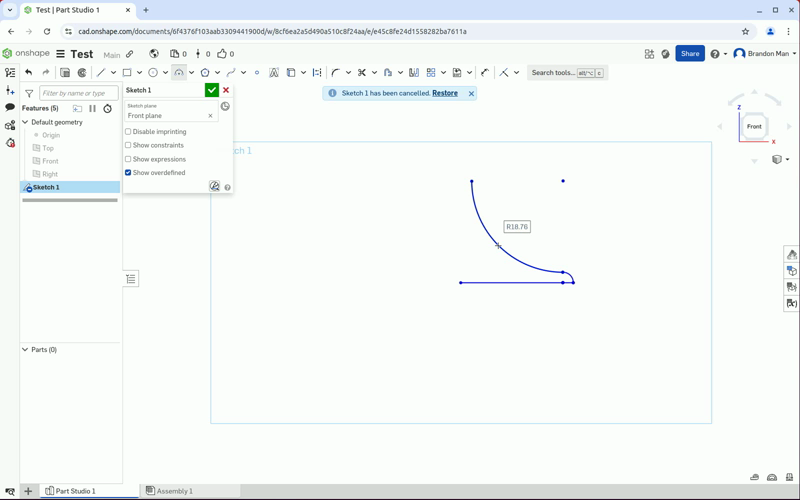
mouse_move(471, 181)
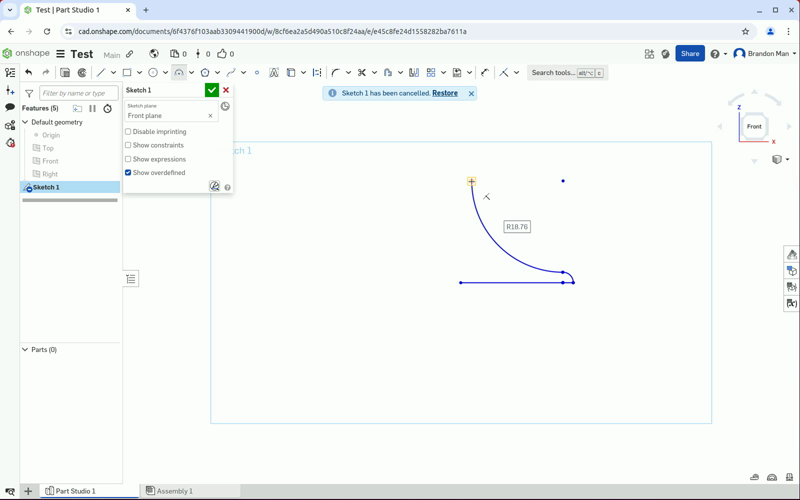
click(471, 181)
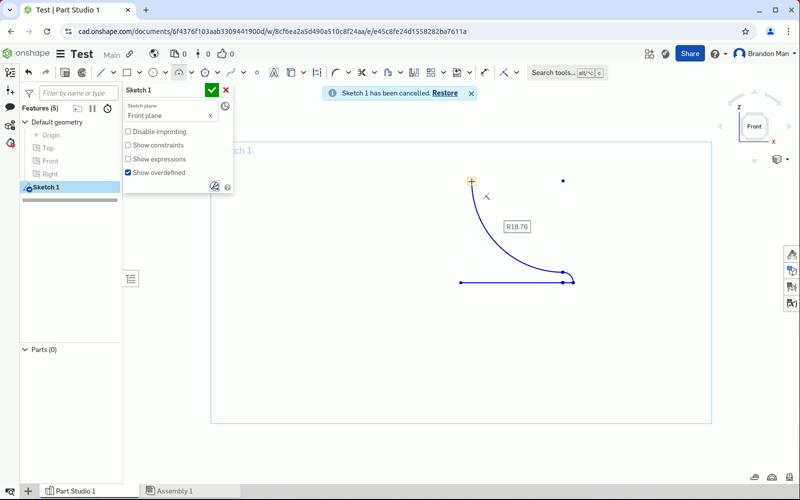
key_down(shift)
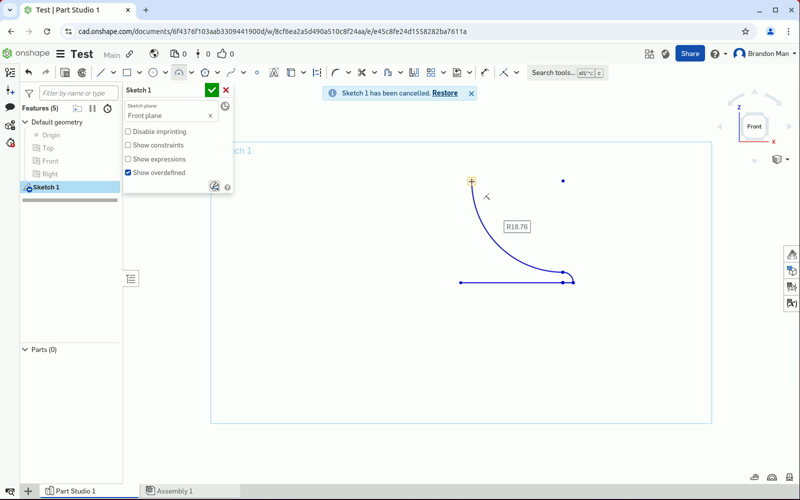
mouse_move(460, 170)
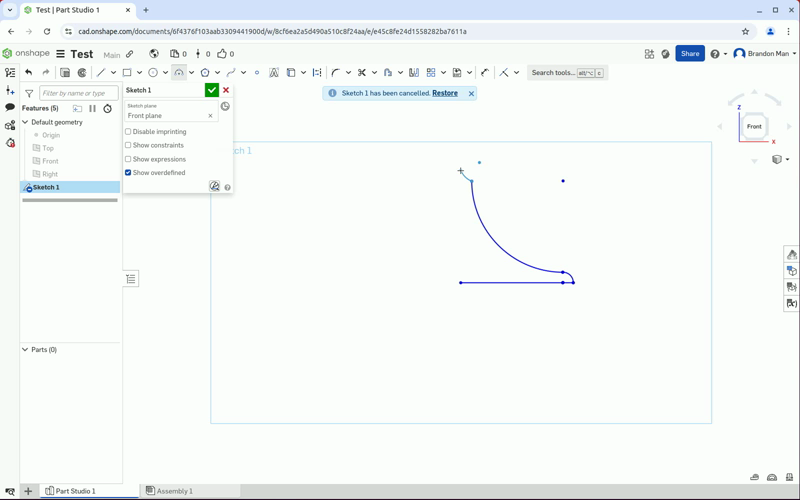
click(460, 170)
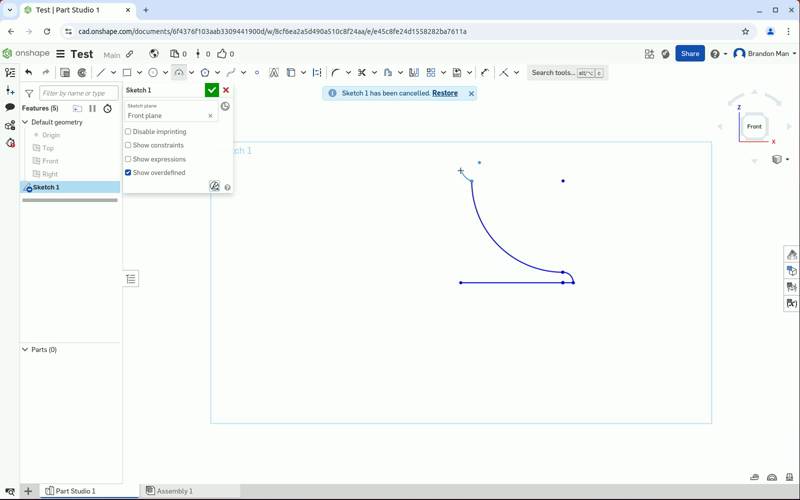
mouse_move(468, 173)
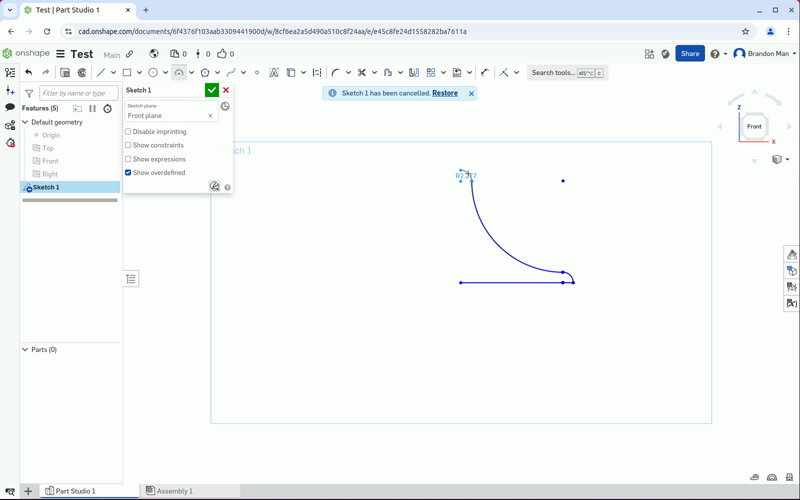
click(468, 173)
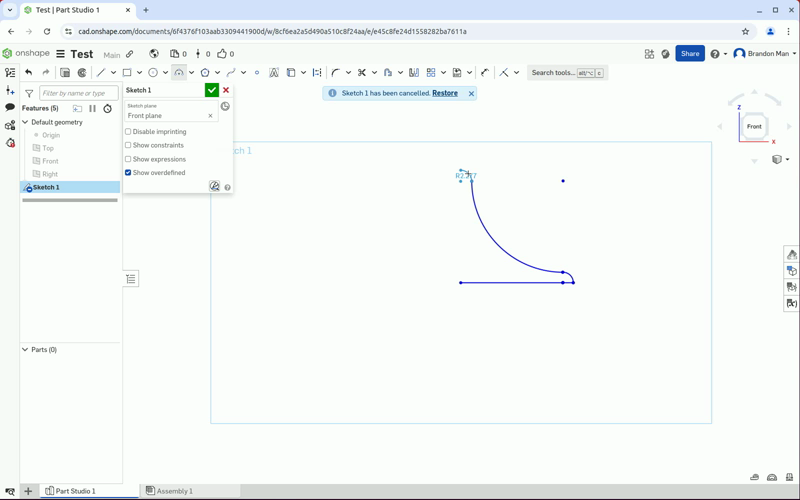
key_up(shift)
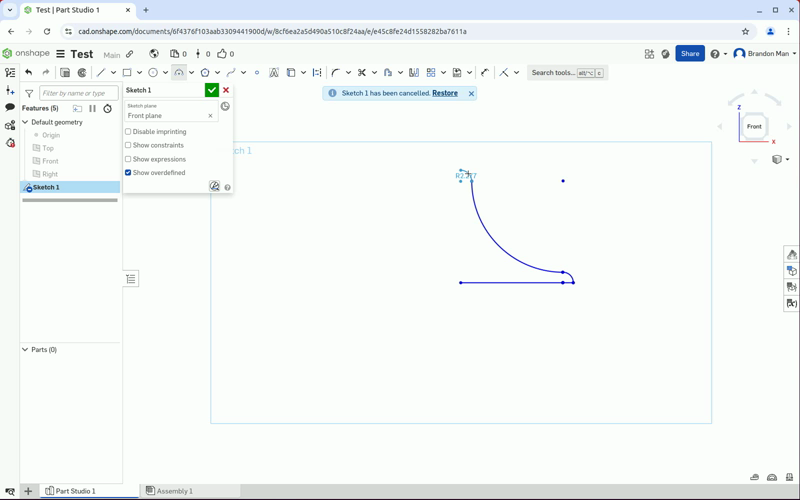
key(esc)
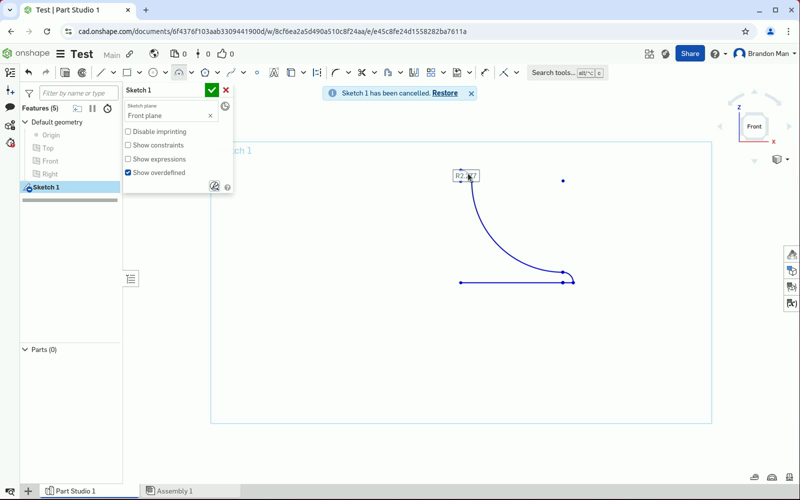
key(l)
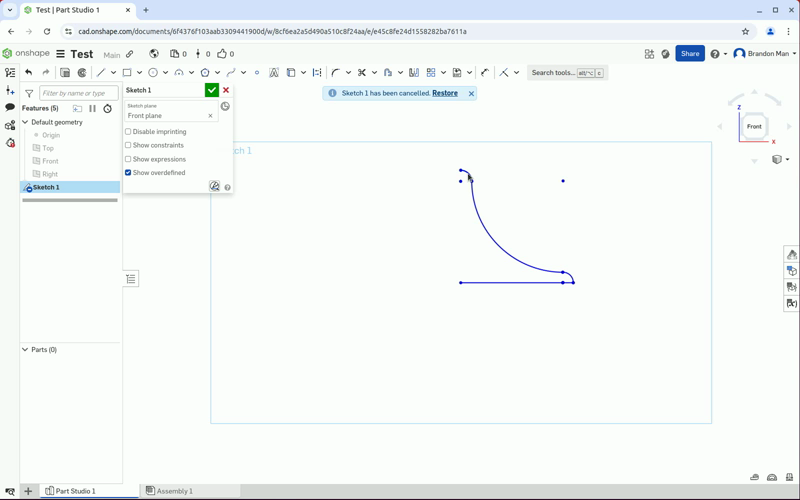
mouse_move(460, 170)
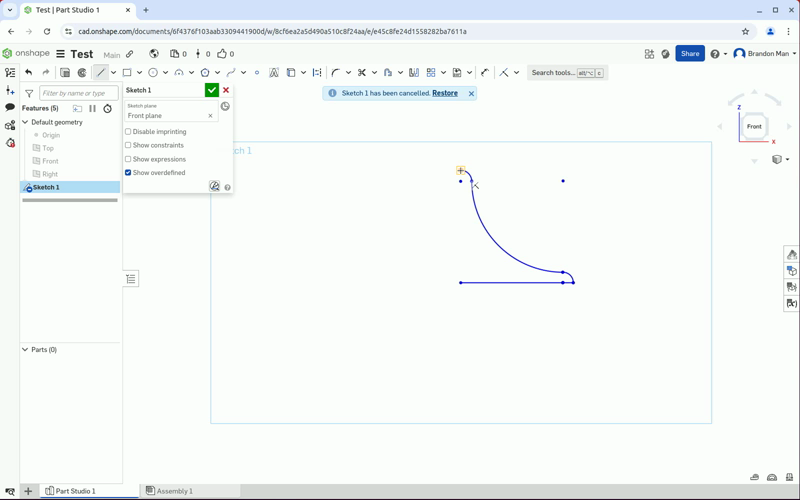
click(460, 170)
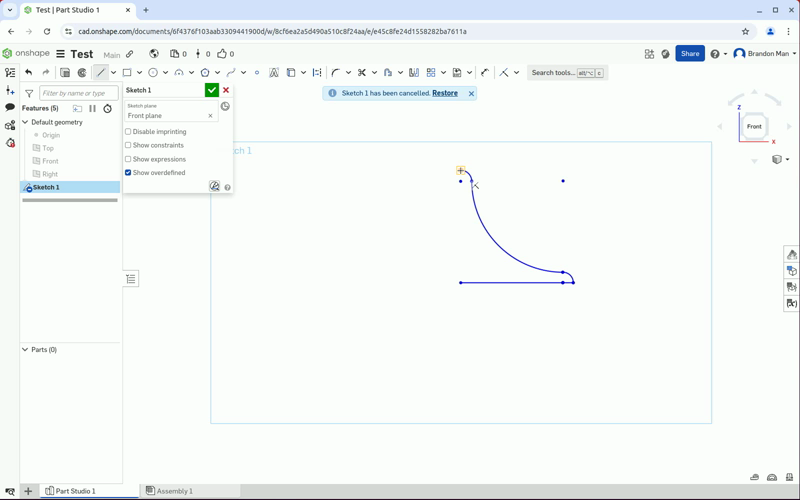
key_down(shift)
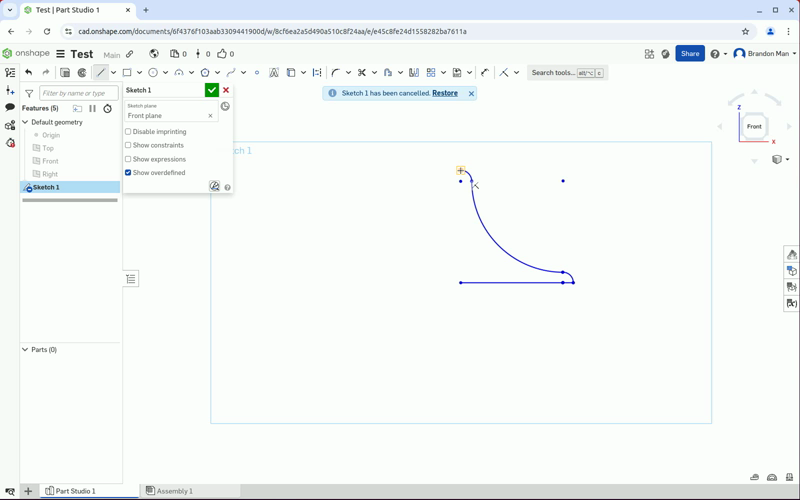
mouse_move(490, 170)
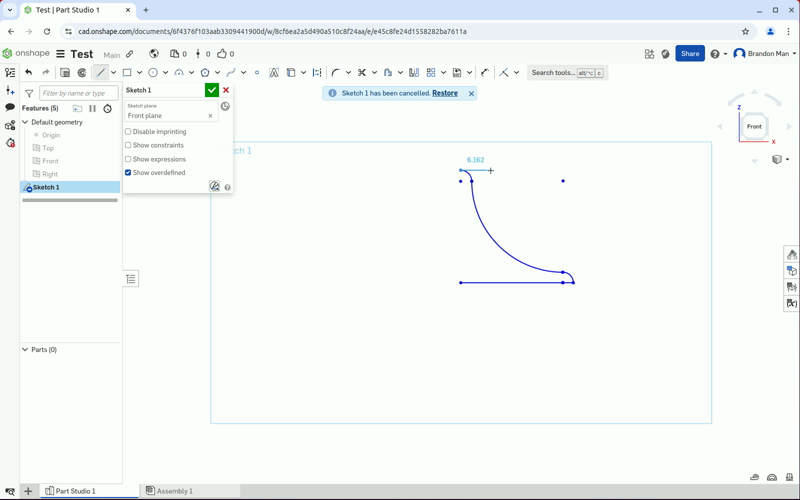
mouse_move(460, 181)
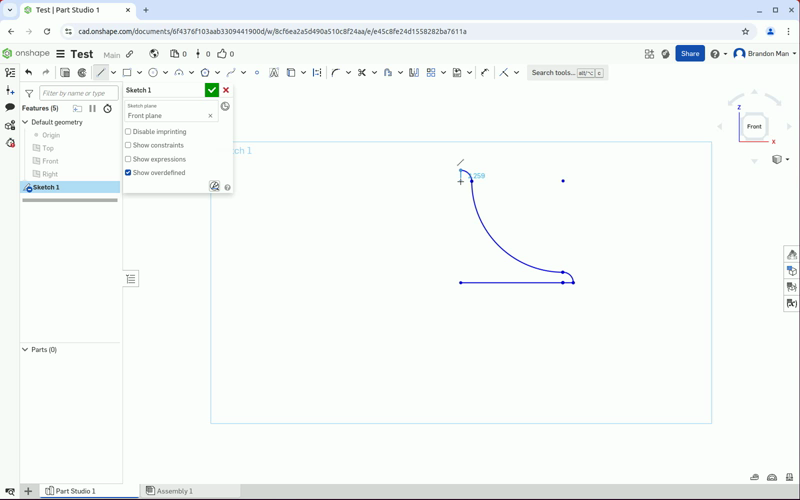
click(460, 181)
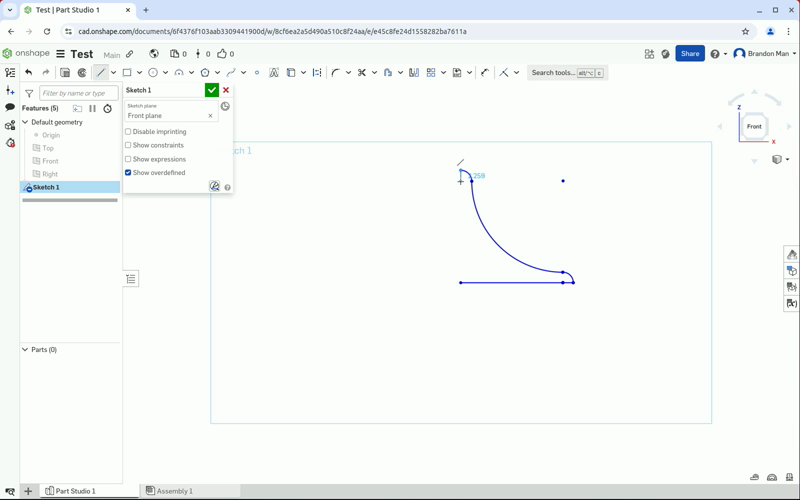
key_up(shift)
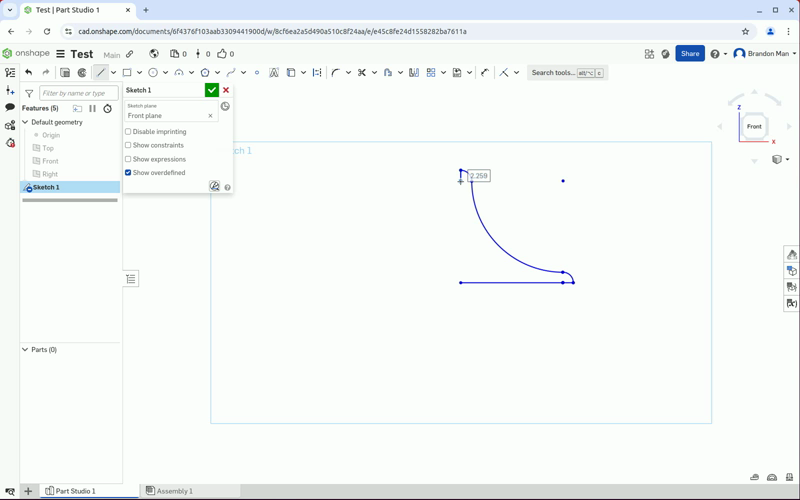
key_down(shift)
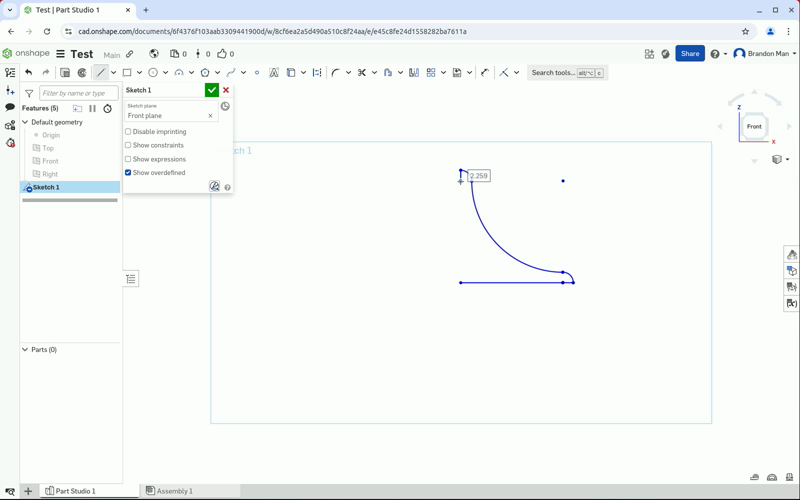
mouse_move(460, 282)
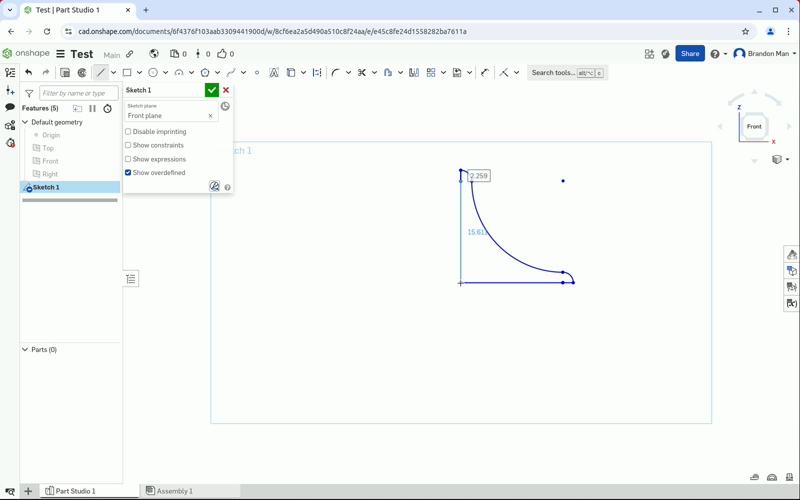
key_up(shift)
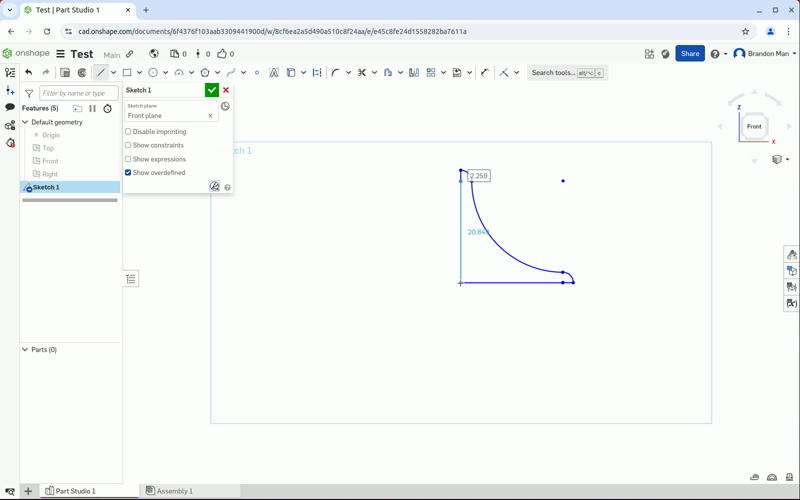
click(460, 282)
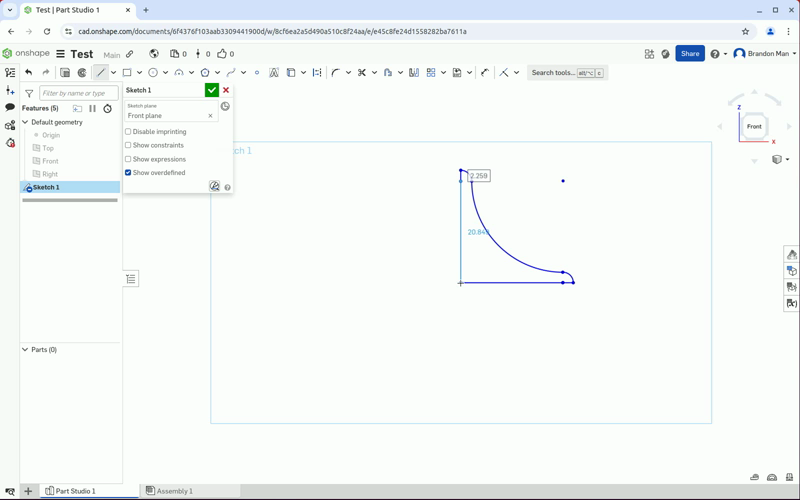
key(esc)
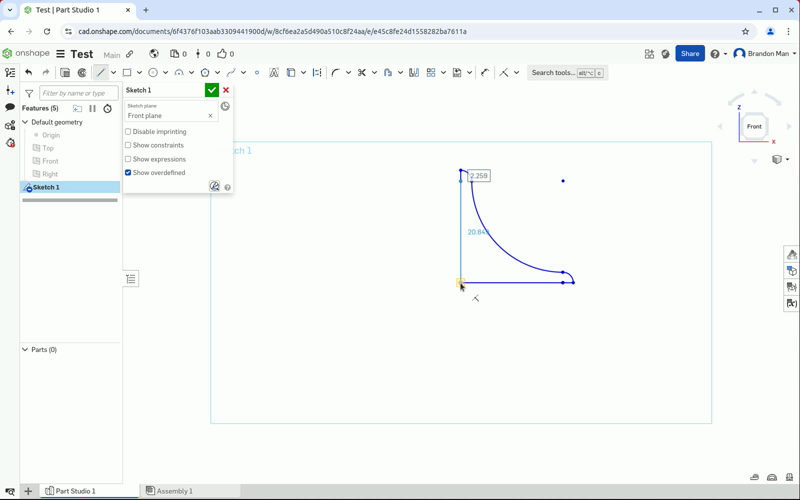
mouse_move(471, 250)
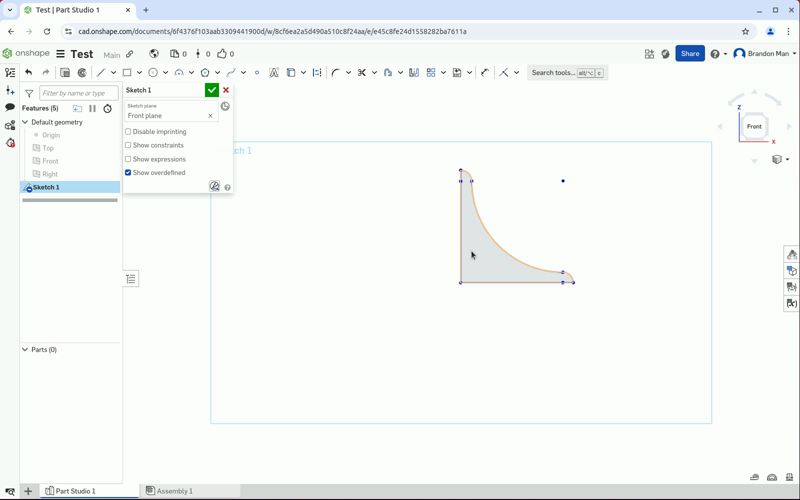
click(471, 250)
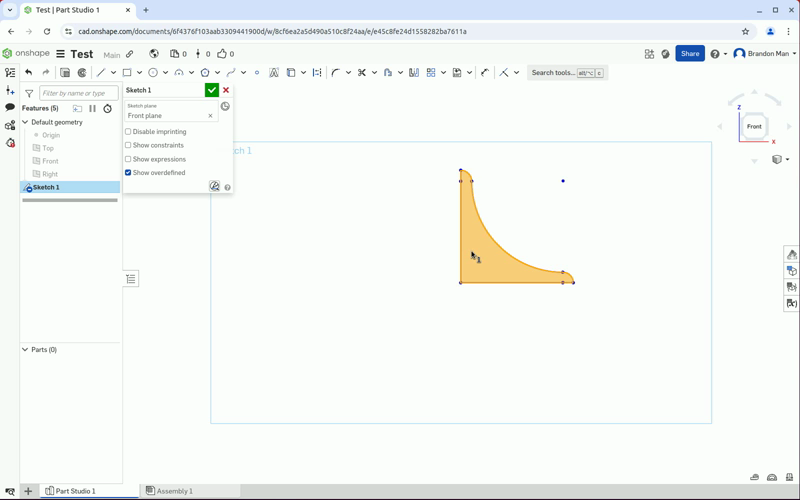
mouse_move(73, 352)
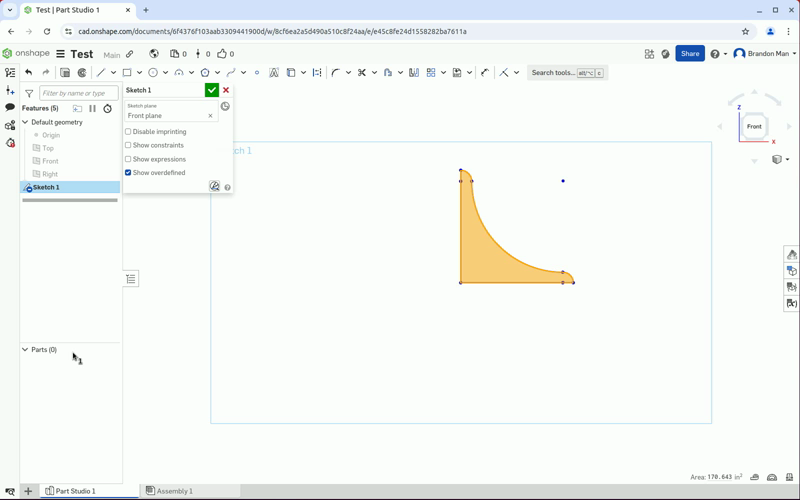
key(shift+y)
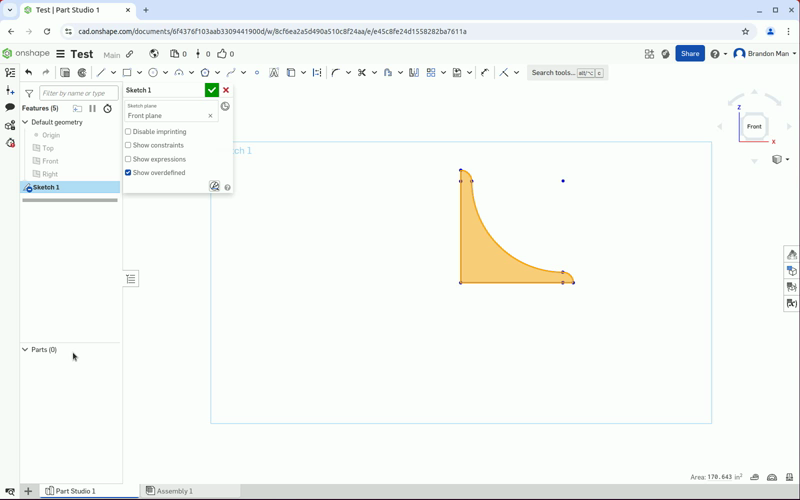
key(shift+e)
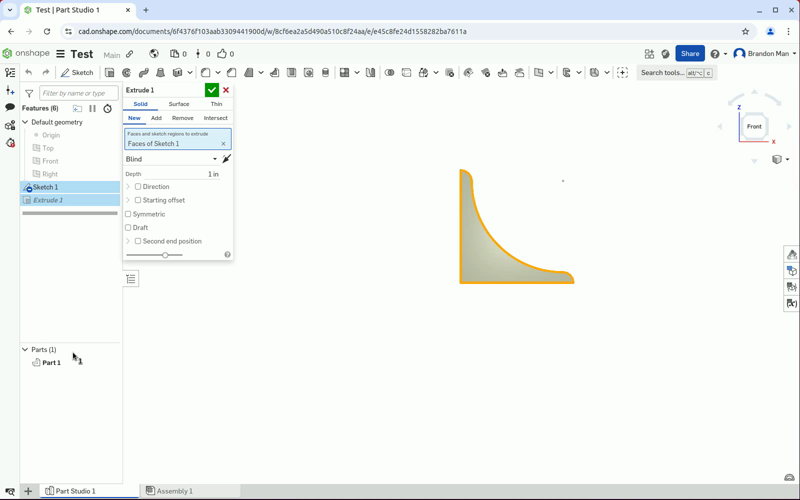
mouse_move(143, 106)
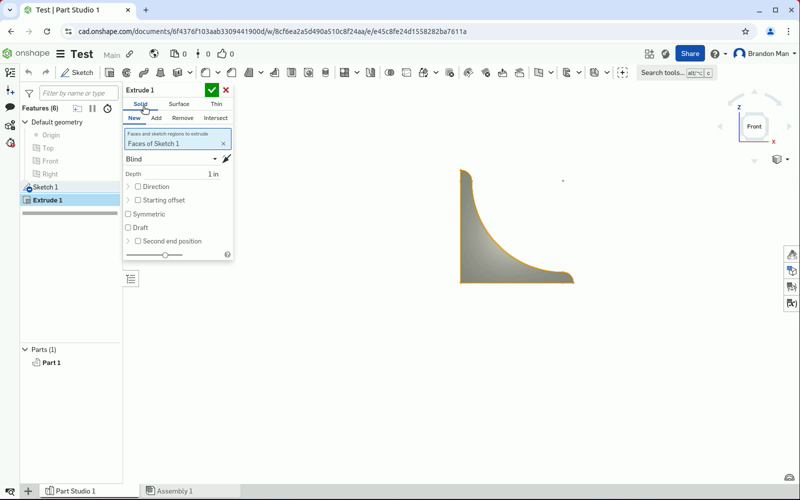
click(143, 106)
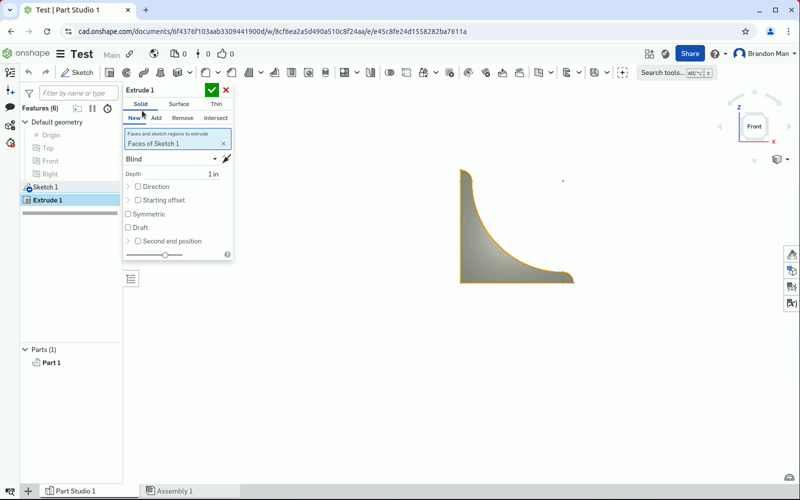
mouse_move(137, 120)
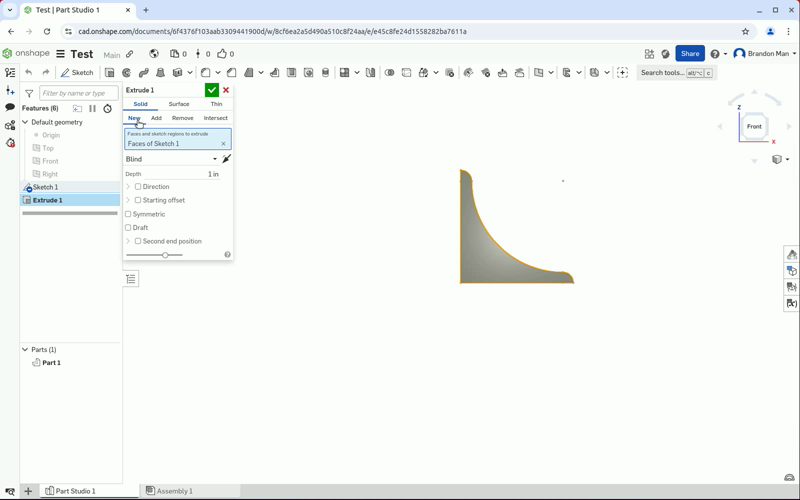
click(137, 120)
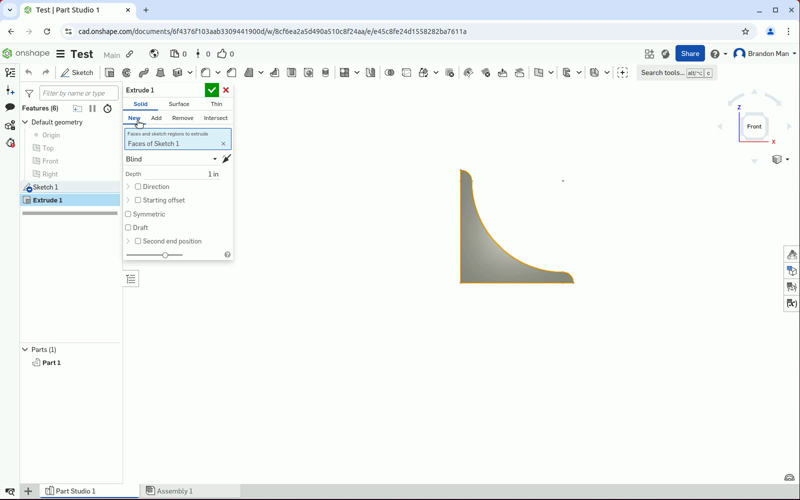
key(tab, 4)
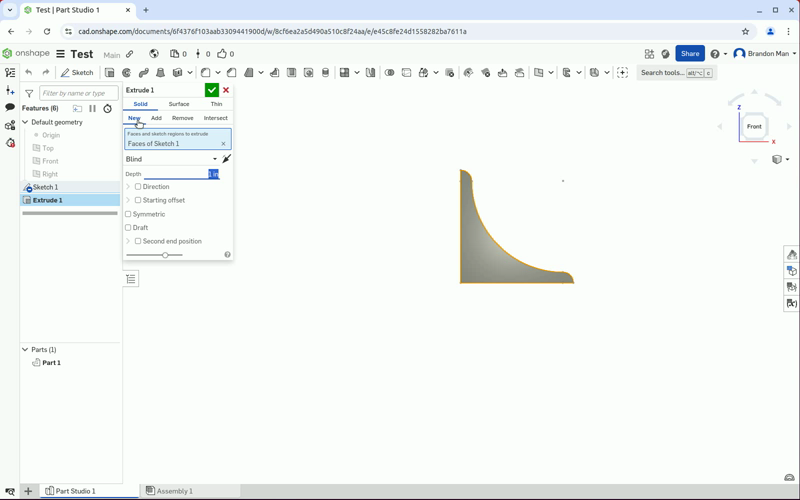
text(7.462)
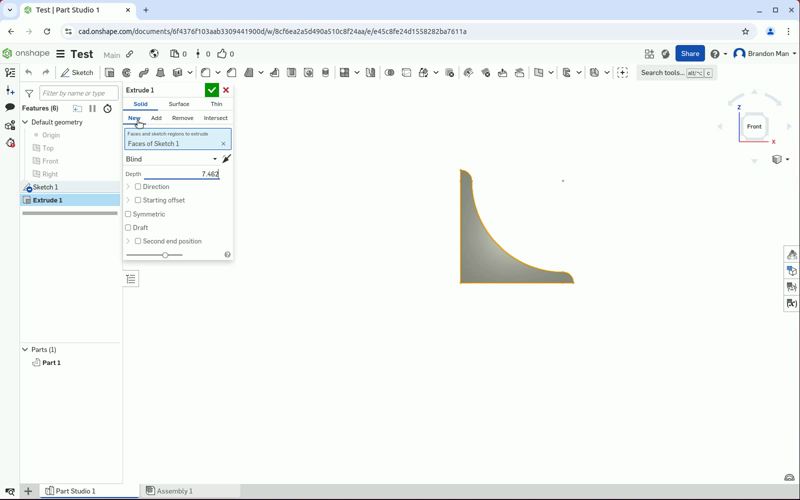
key(enter)
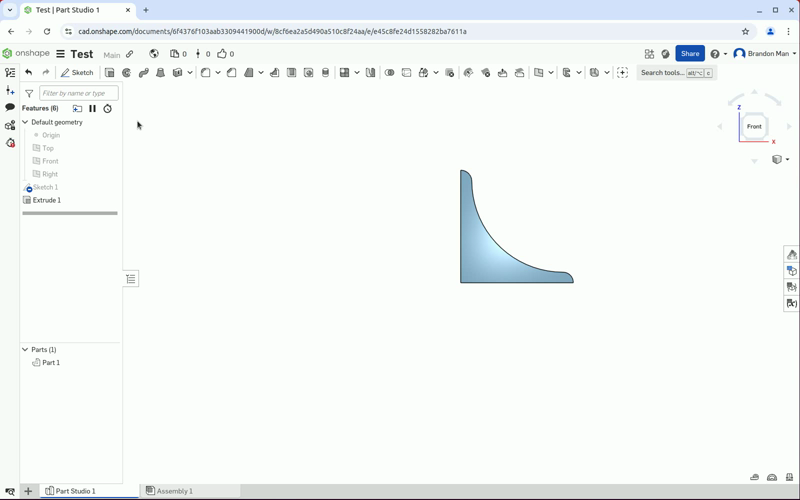
key(shift+h)
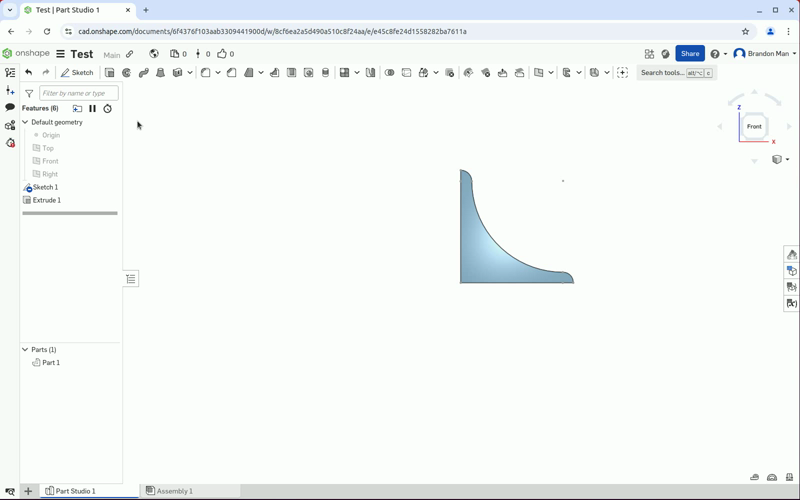
key(shift+h)
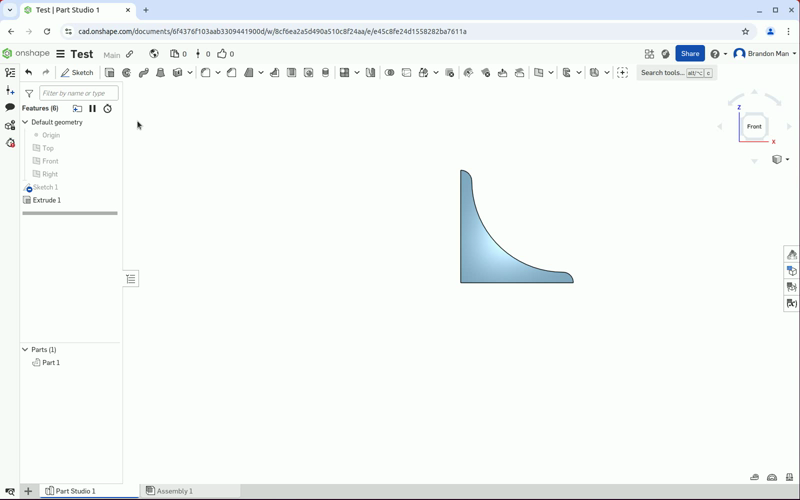
mouse_move(73, 189)
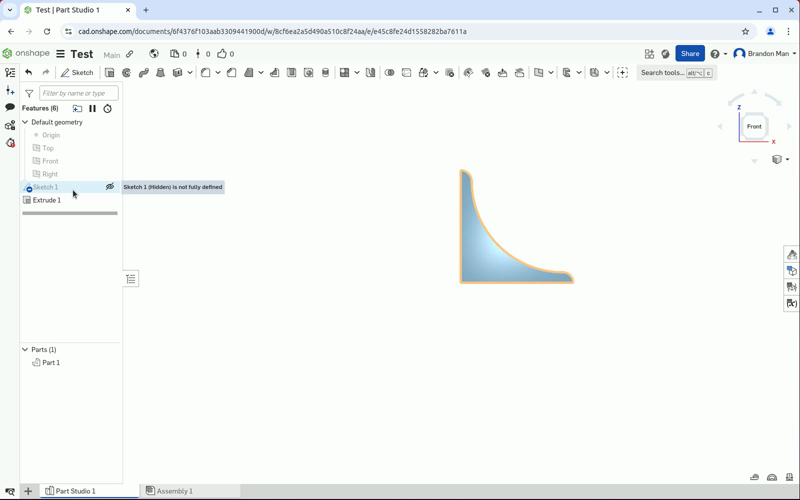
click(73, 189)
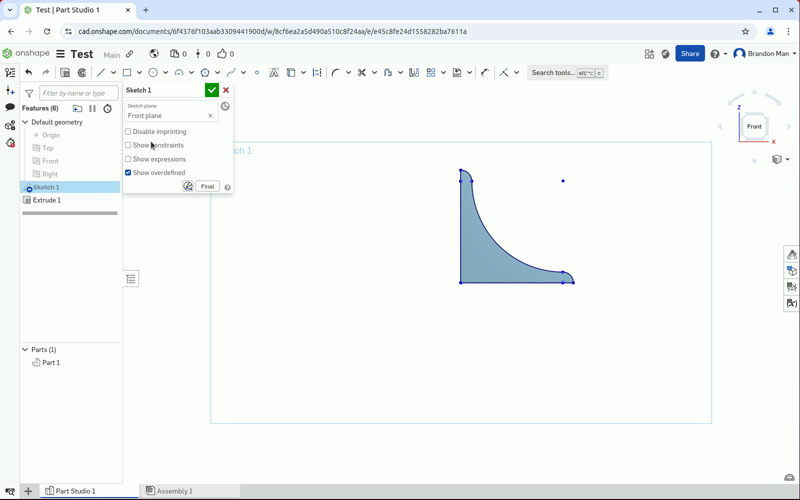
mouse_move(229, 92)
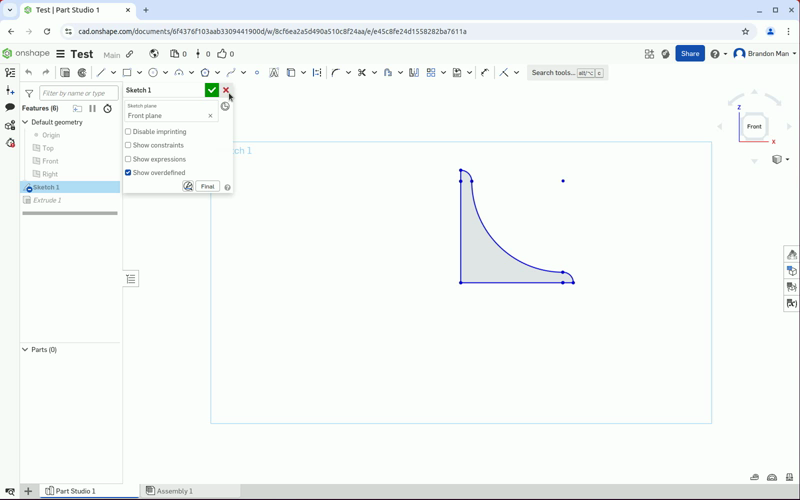
click(229, 92)
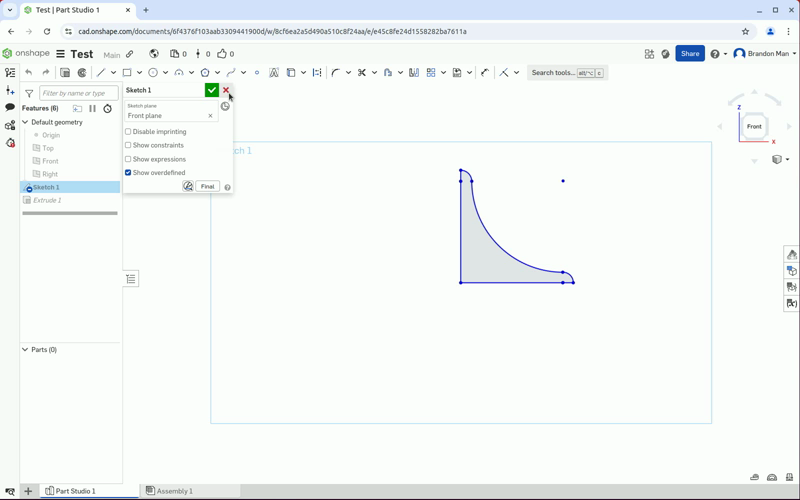
key(shift+s)
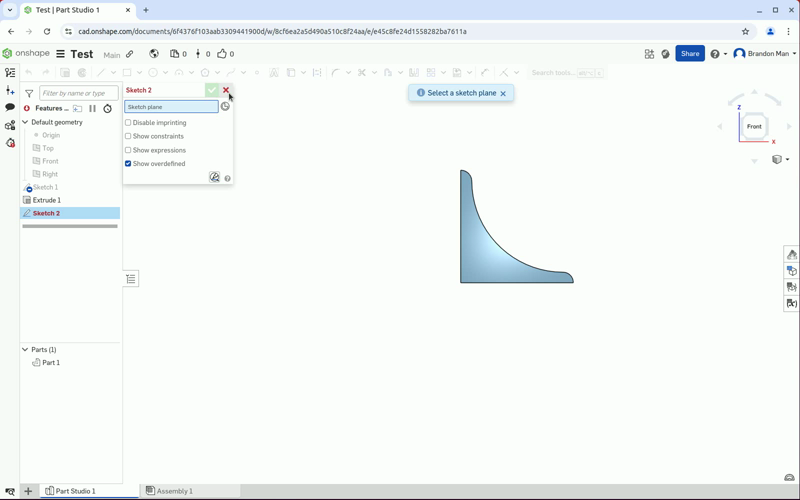
mouse_move(73, 163)
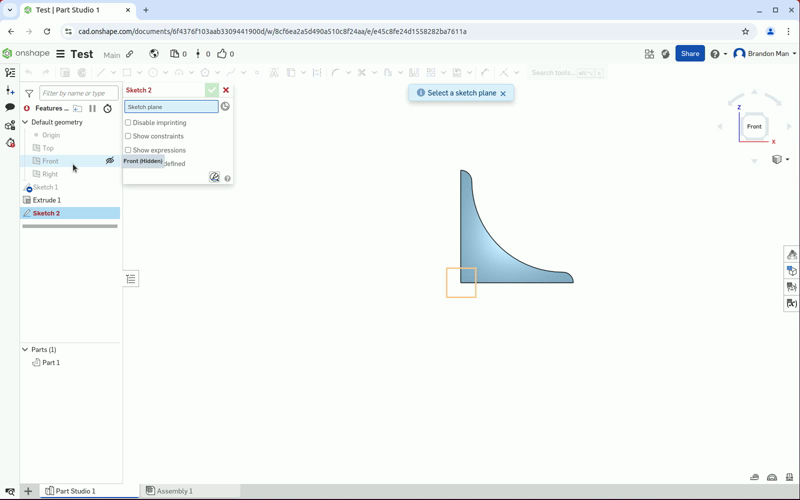
click(73, 163)
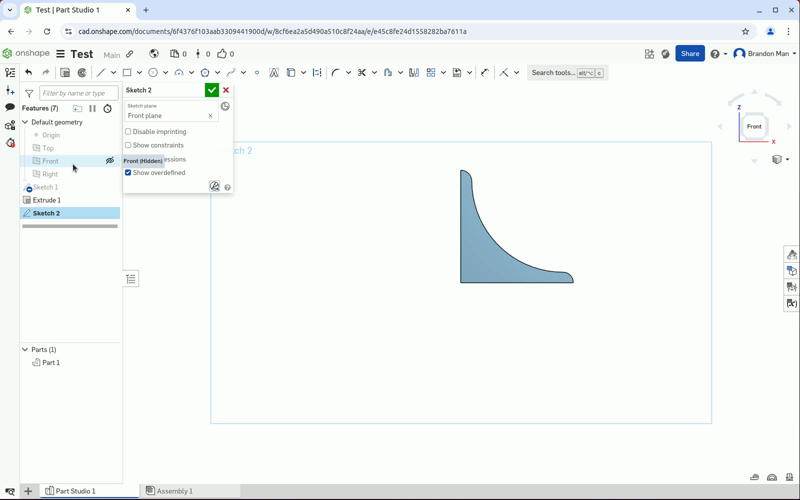
mouse_move(73, 352)
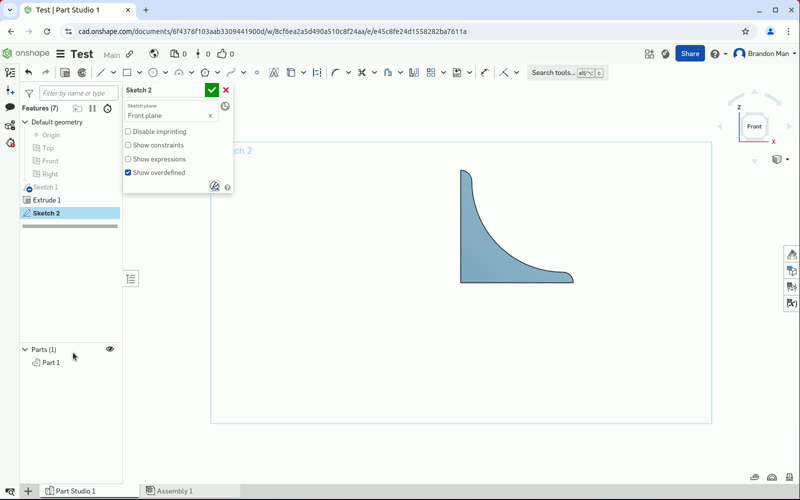
key(y)
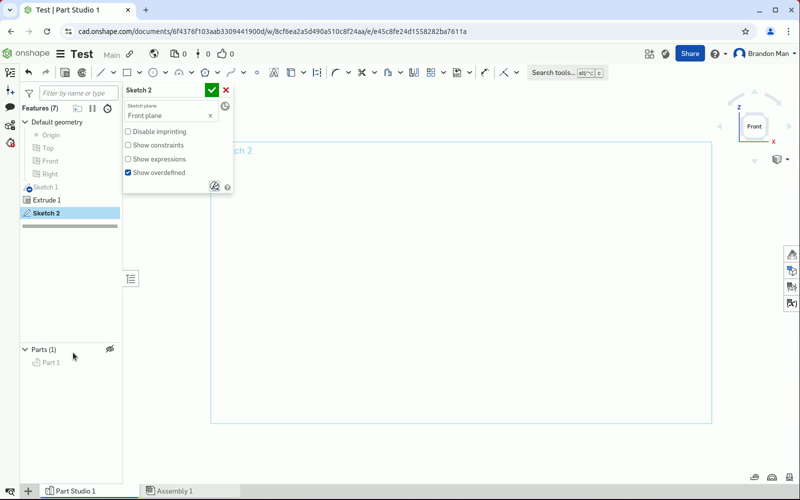
key(l)
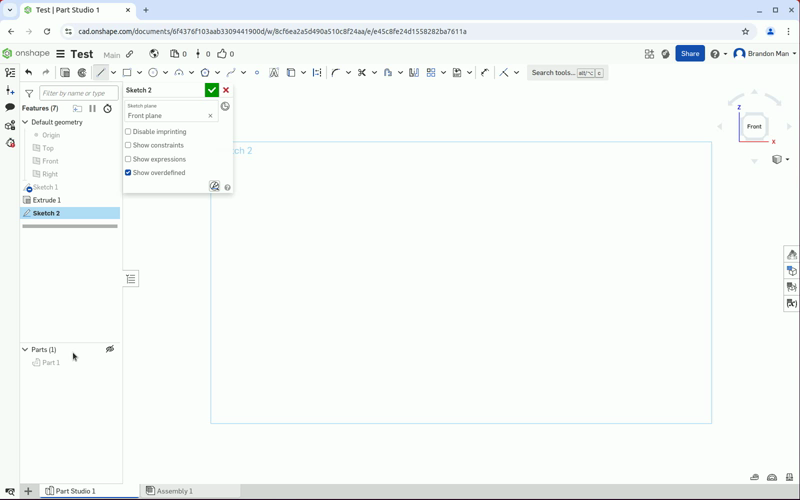
key_down(shift)
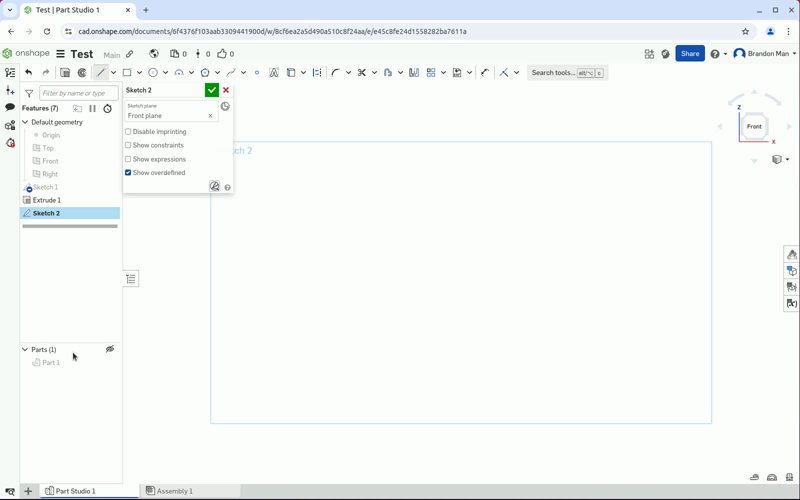
mouse_move(460, 282)
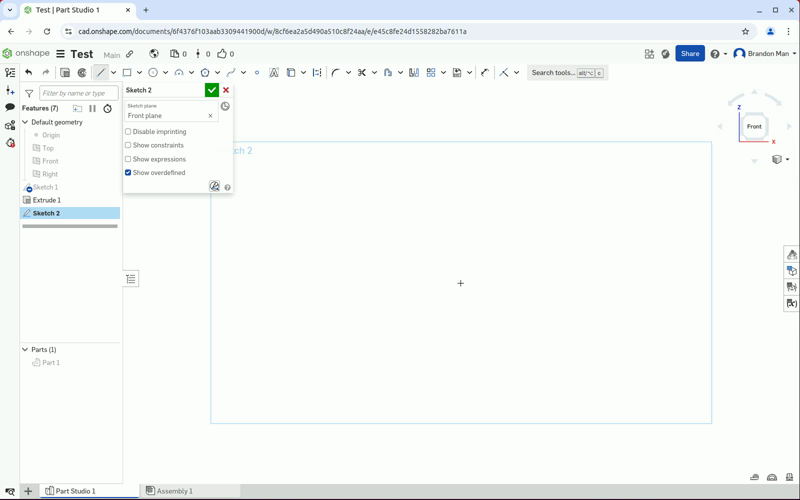
click(460, 282)
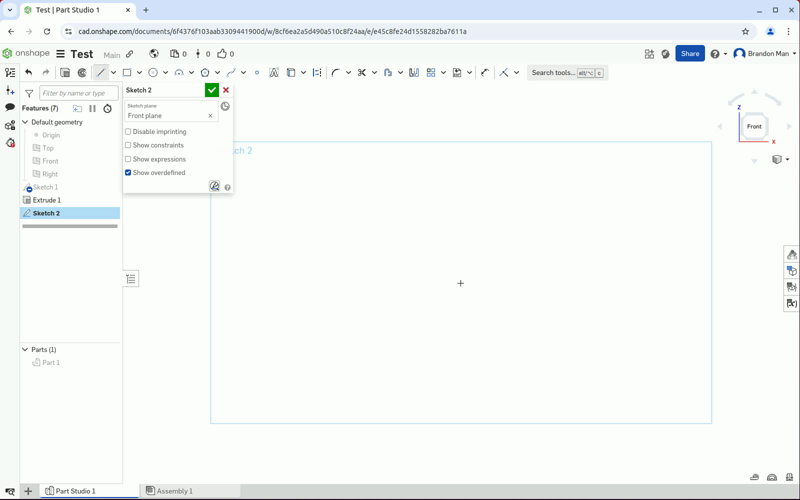
key_up(shift)
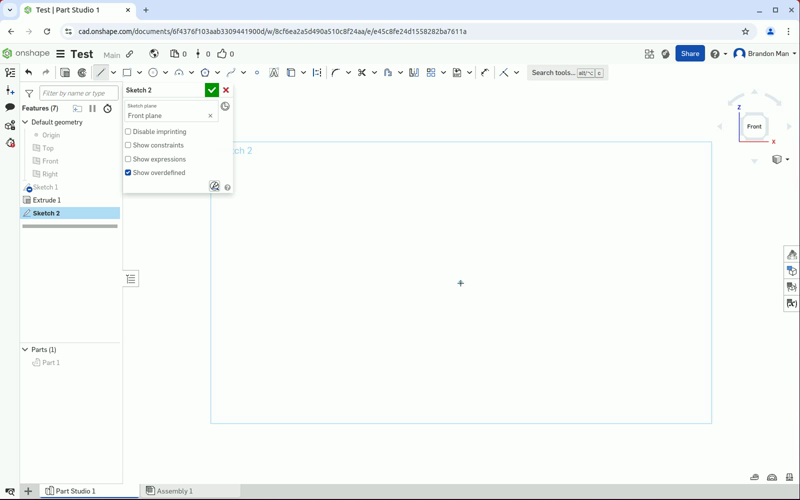
key_down(shift)
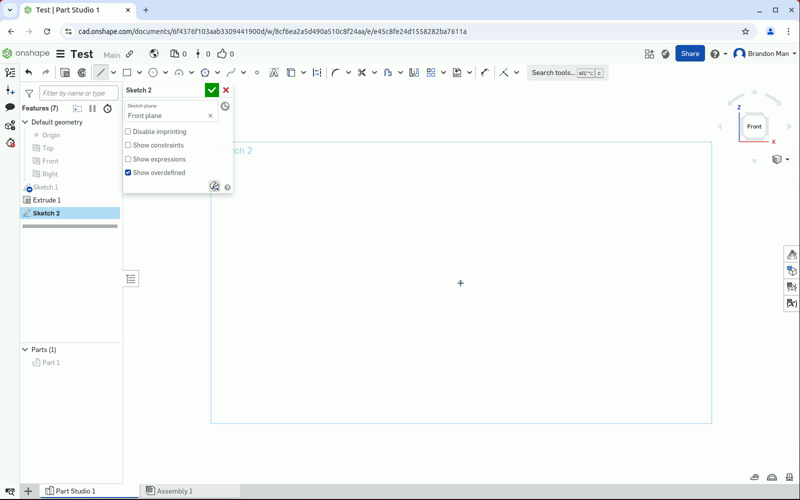
mouse_move(562, 282)
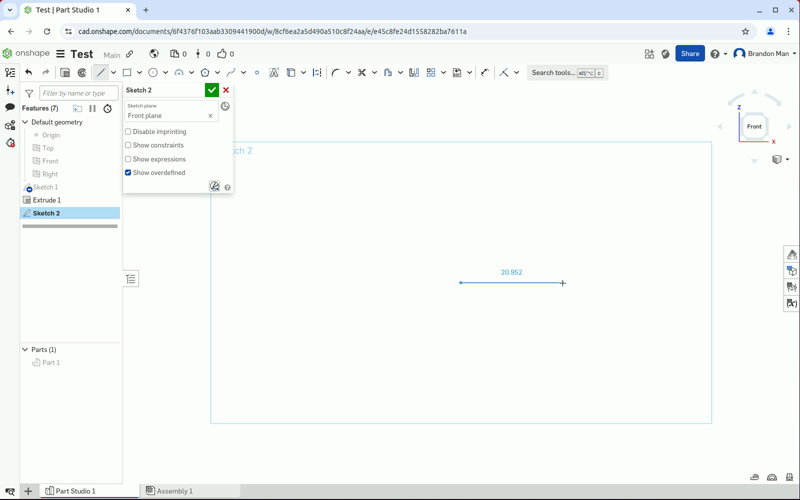
click(562, 282)
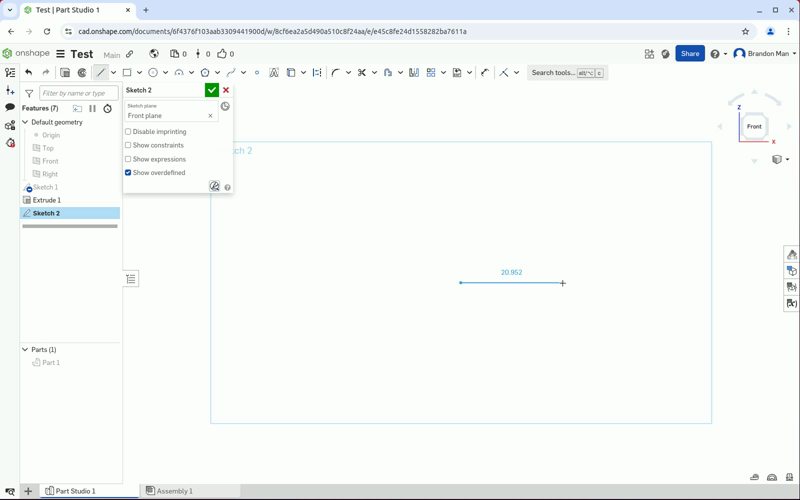
key_up(shift)
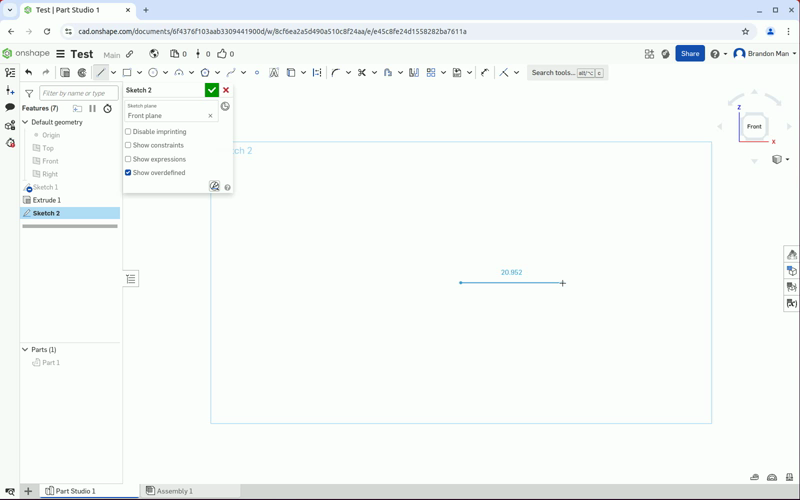
key_down(shift)
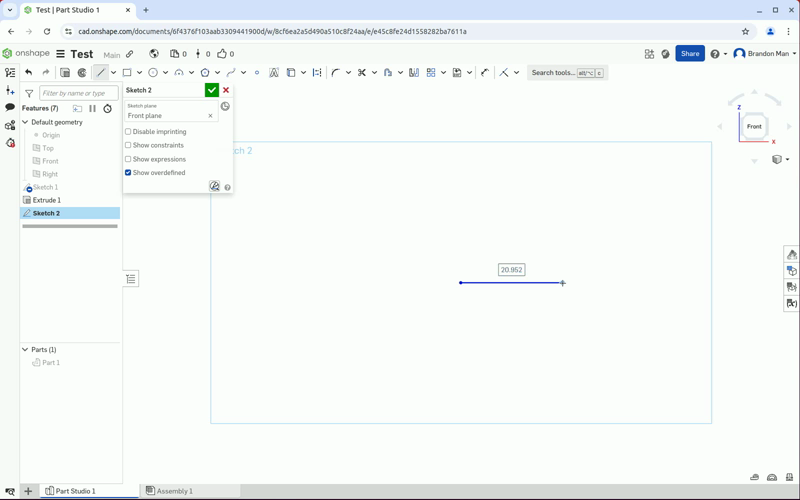
mouse_move(589, 282)
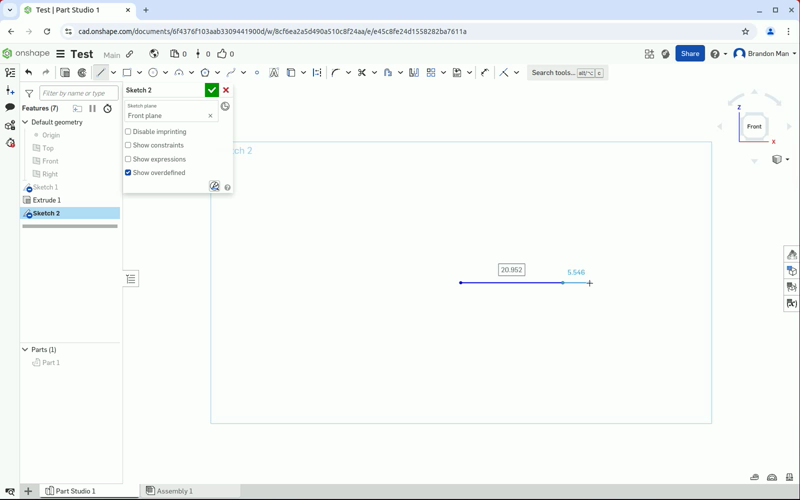
mouse_move(573, 282)
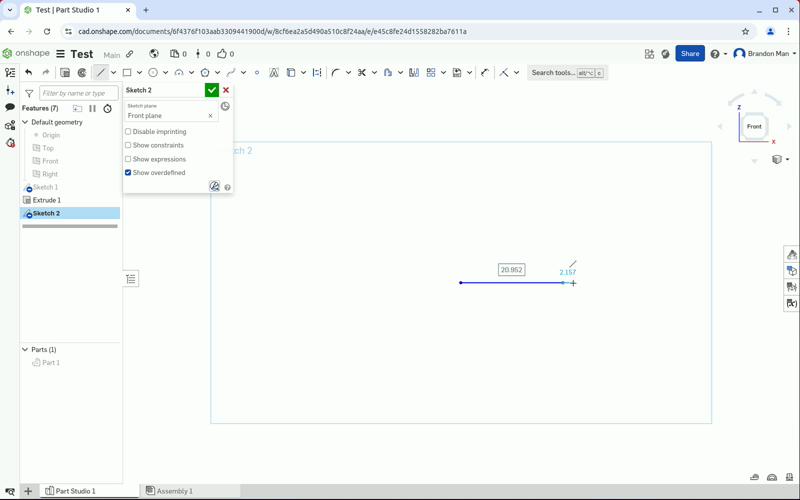
click(573, 282)
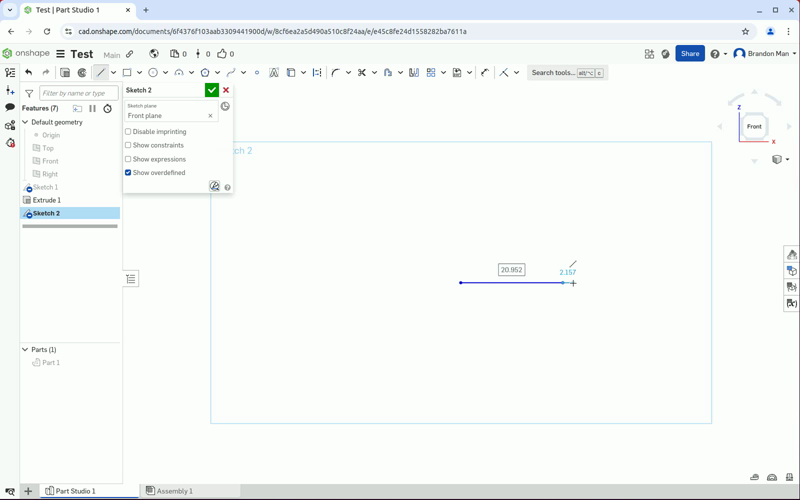
key_up(shift)
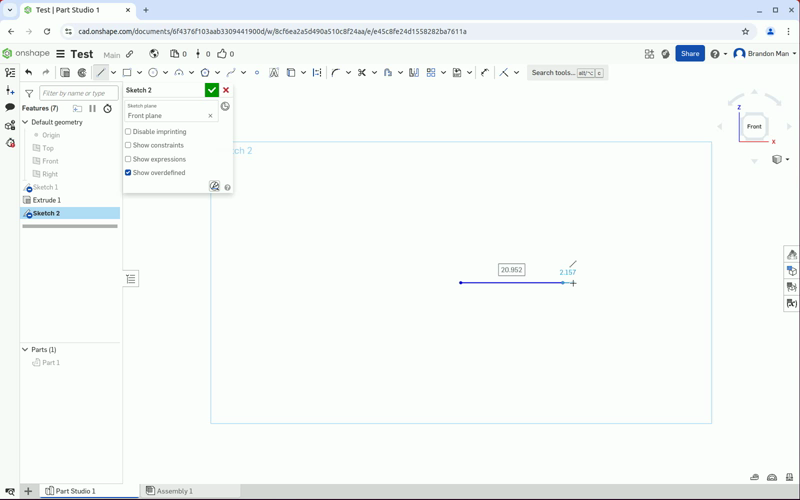
key(esc)
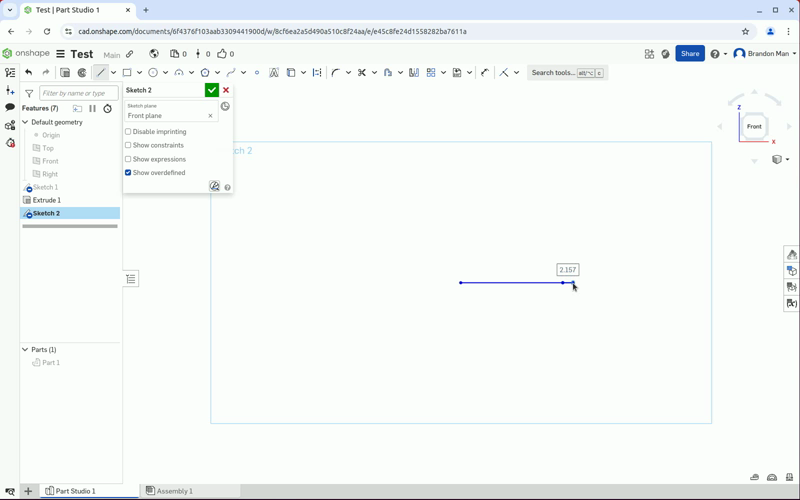
key(a)
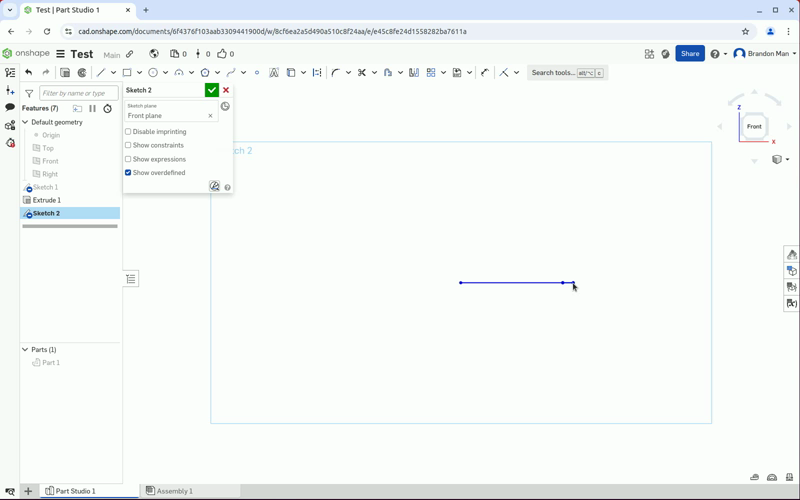
mouse_move(573, 282)
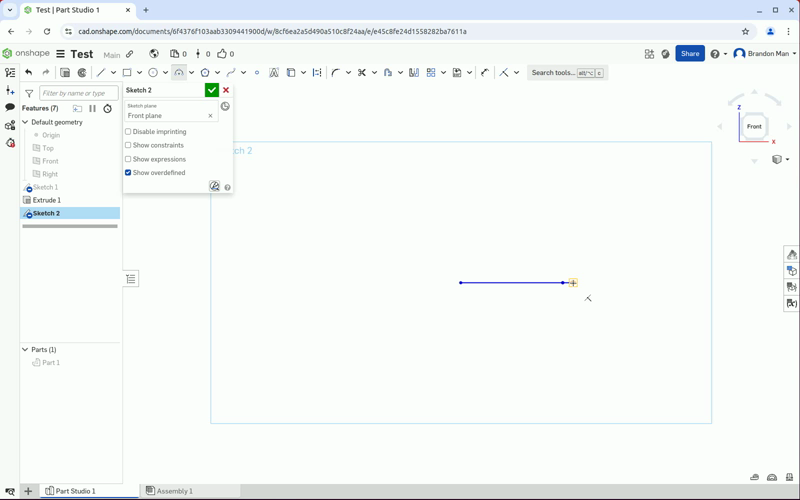
click(573, 282)
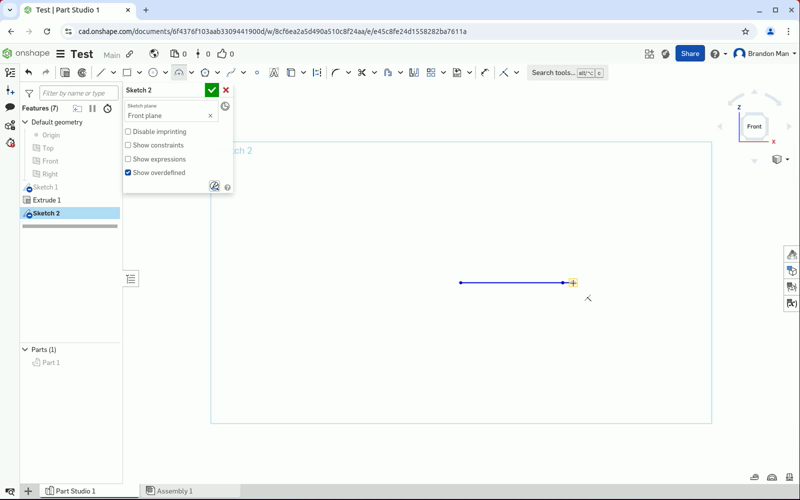
key_down(shift)
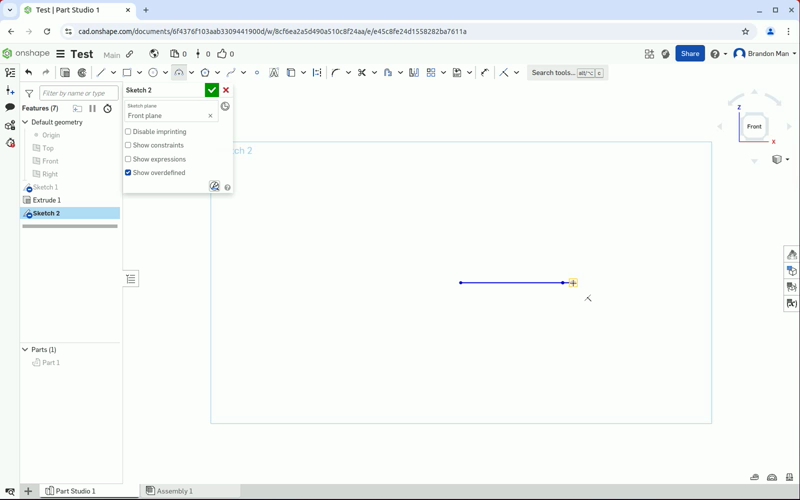
mouse_move(562, 272)
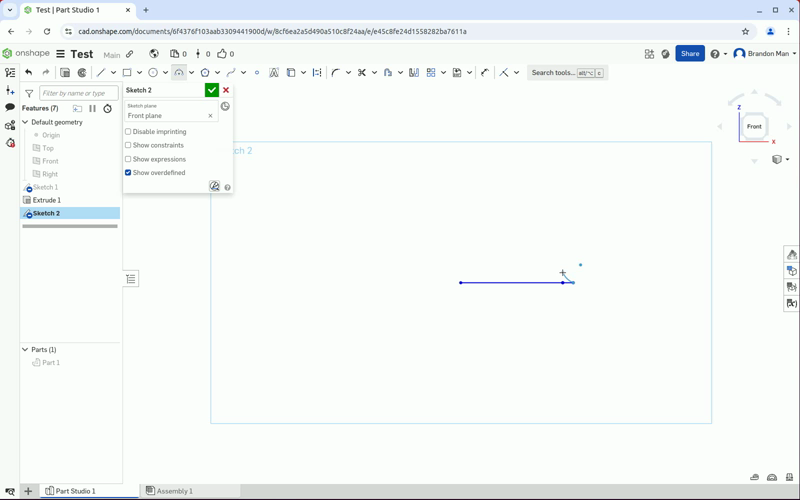
click(562, 272)
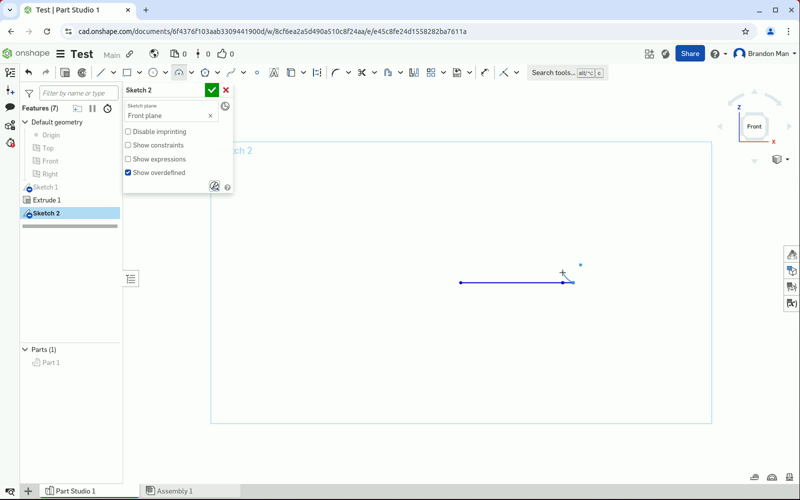
mouse_move(570, 275)
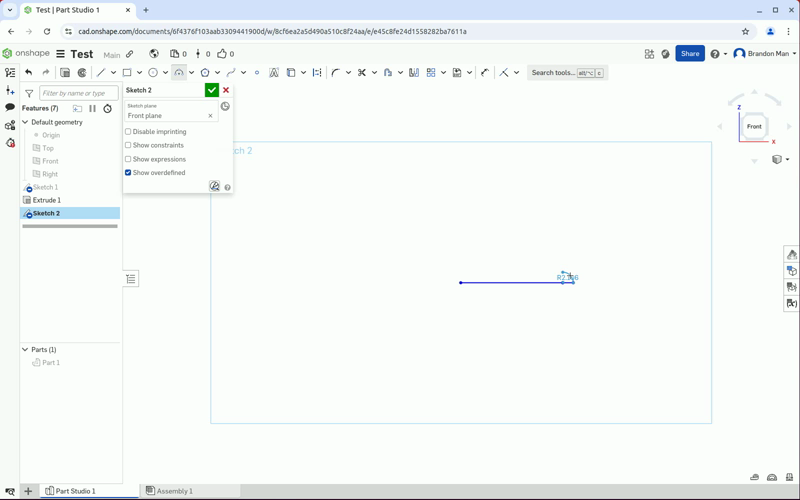
click(570, 275)
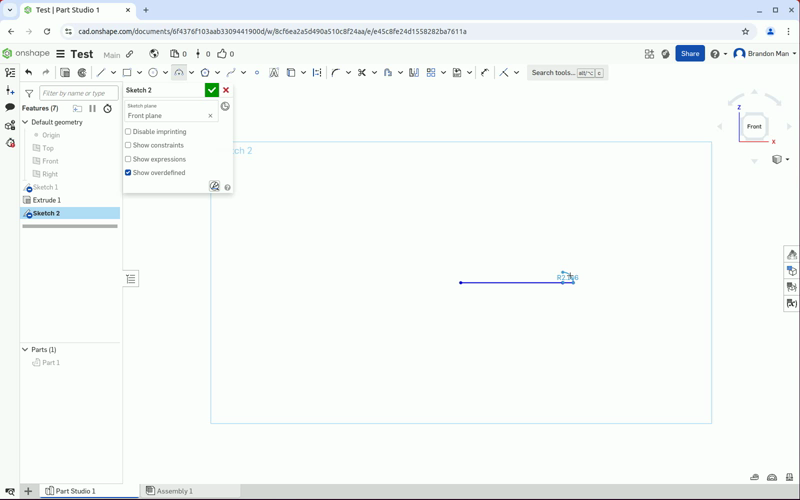
key_up(shift)
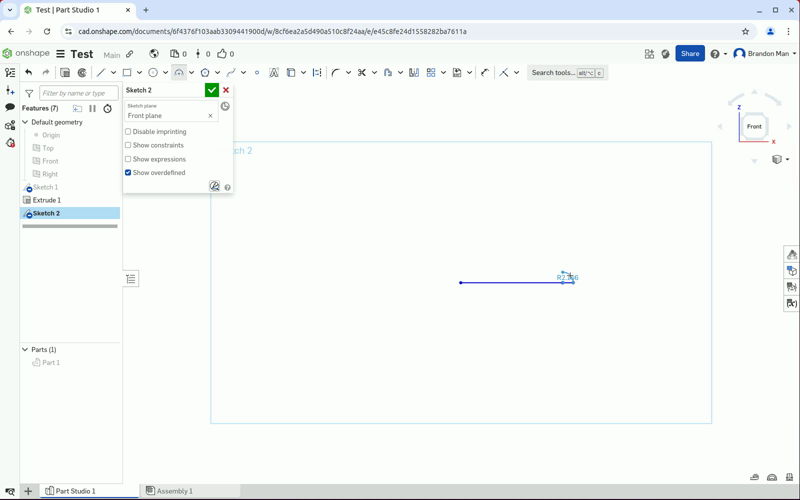
mouse_move(562, 272)
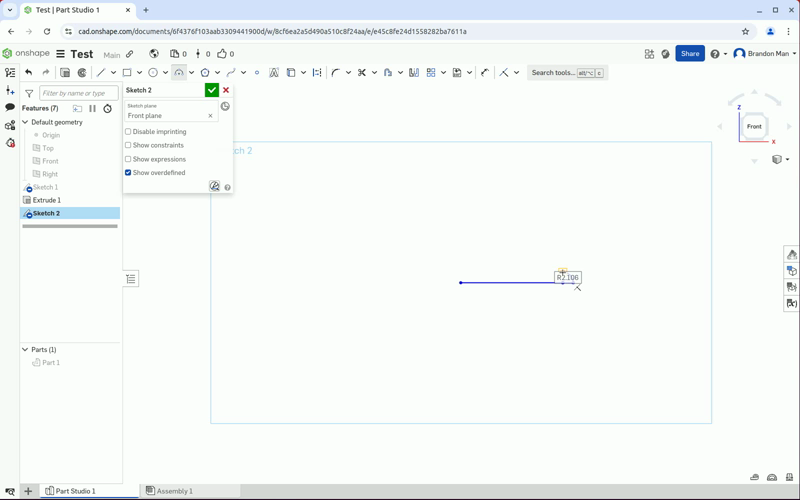
click(562, 272)
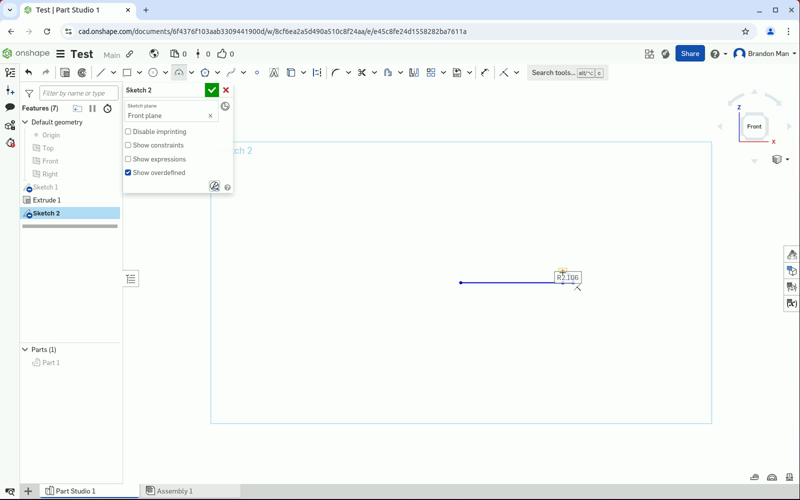
key_down(shift)
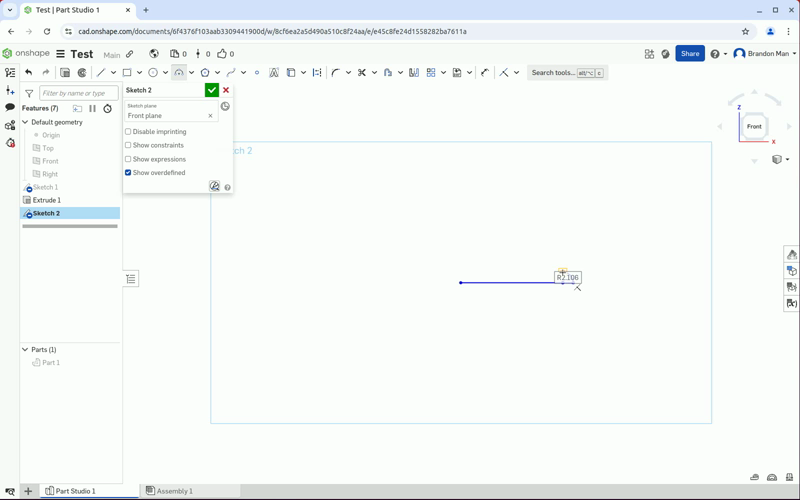
mouse_move(471, 181)
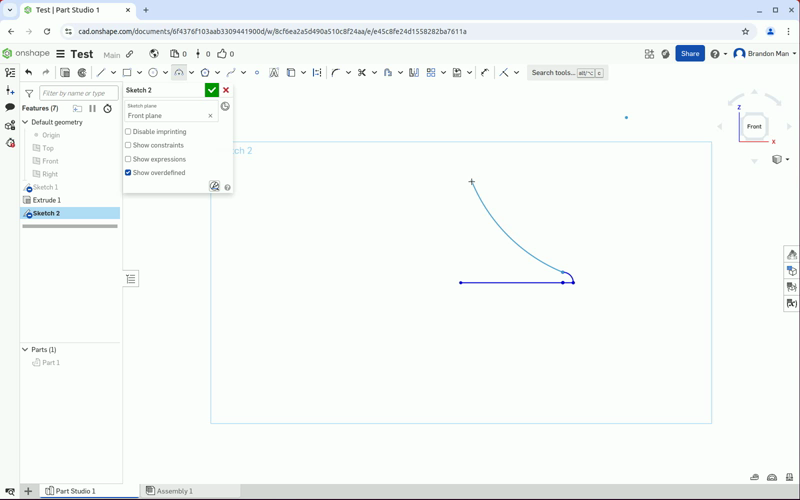
click(471, 181)
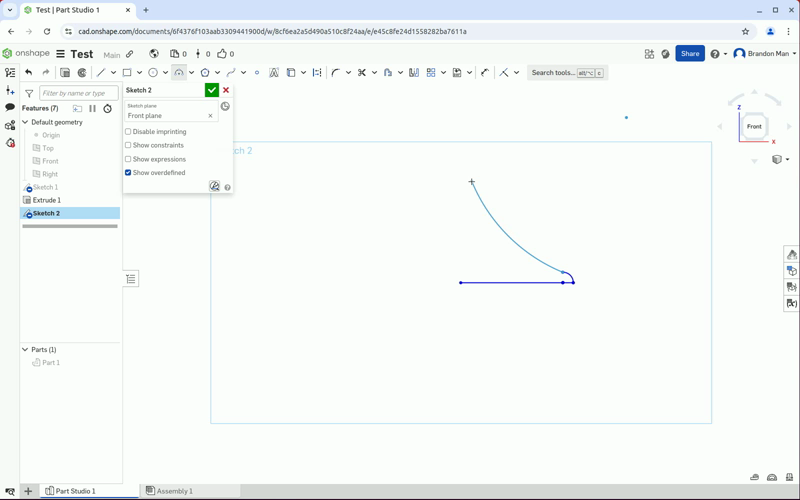
mouse_move(498, 245)
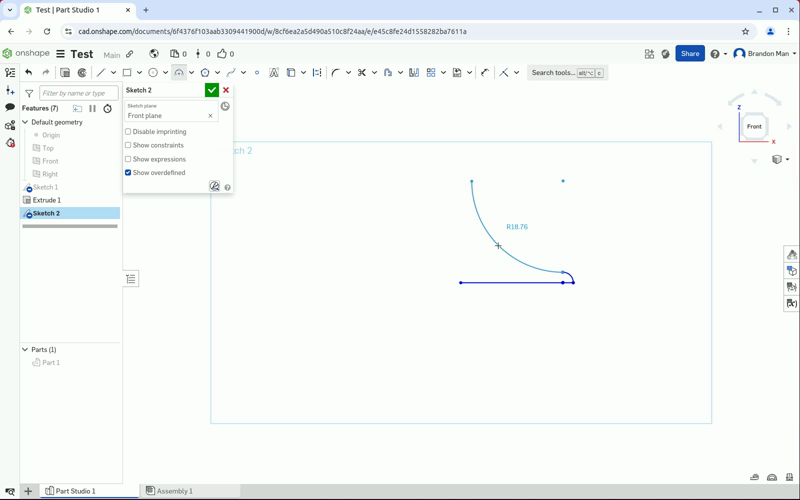
click(498, 245)
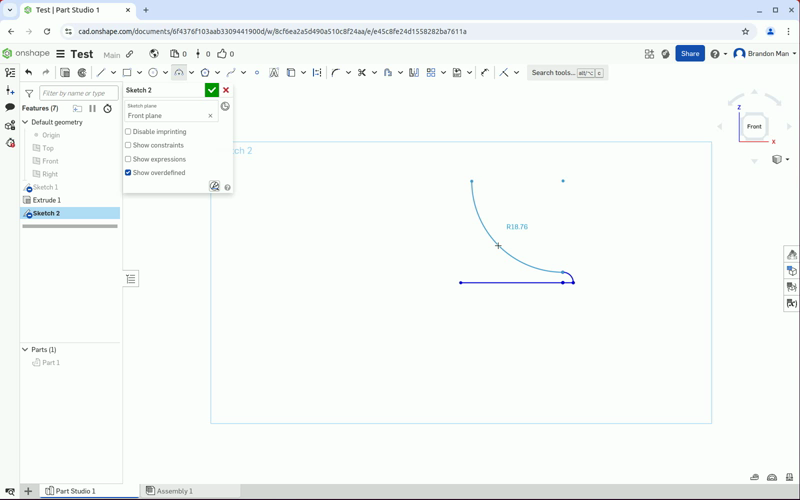
key_up(shift)
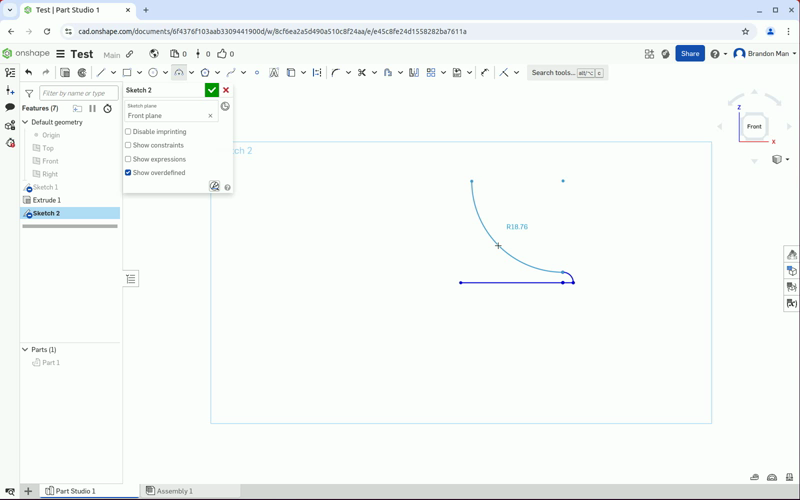
mouse_move(471, 181)
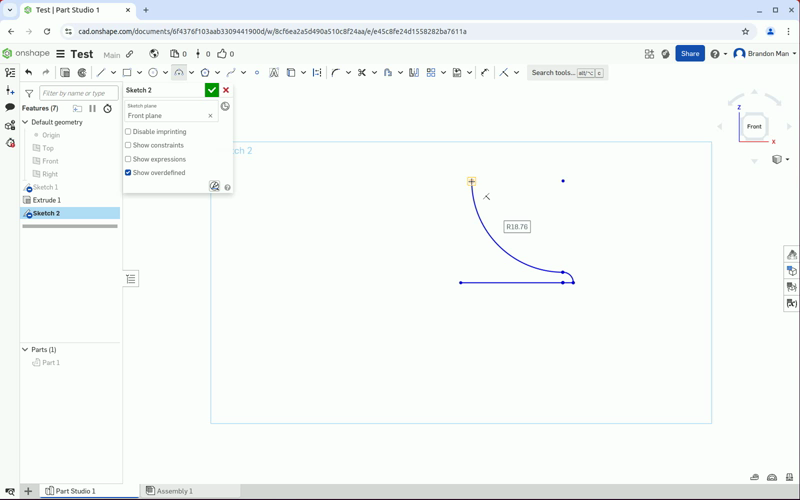
click(471, 181)
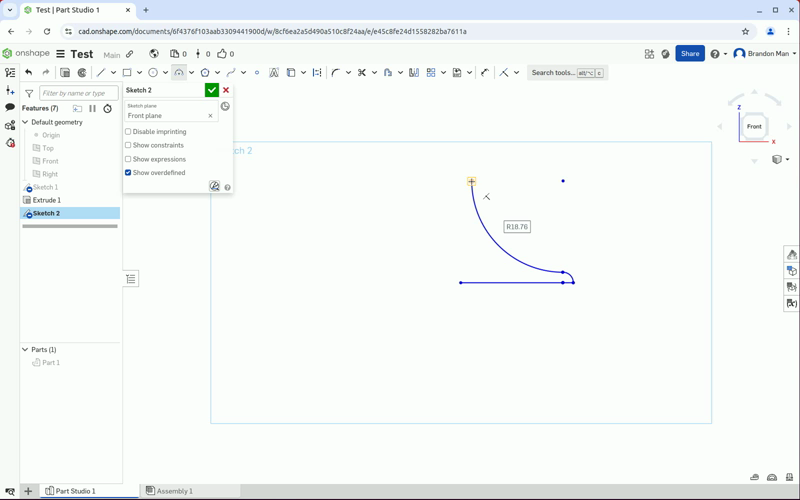
key_down(shift)
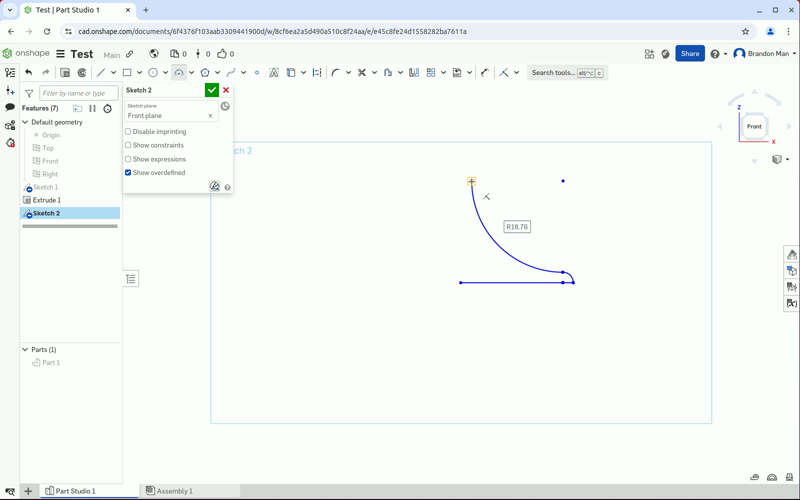
mouse_move(460, 170)
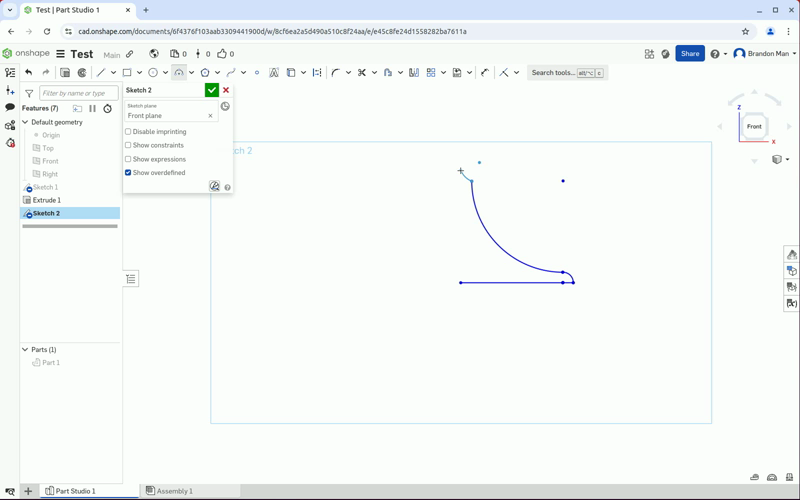
click(460, 170)
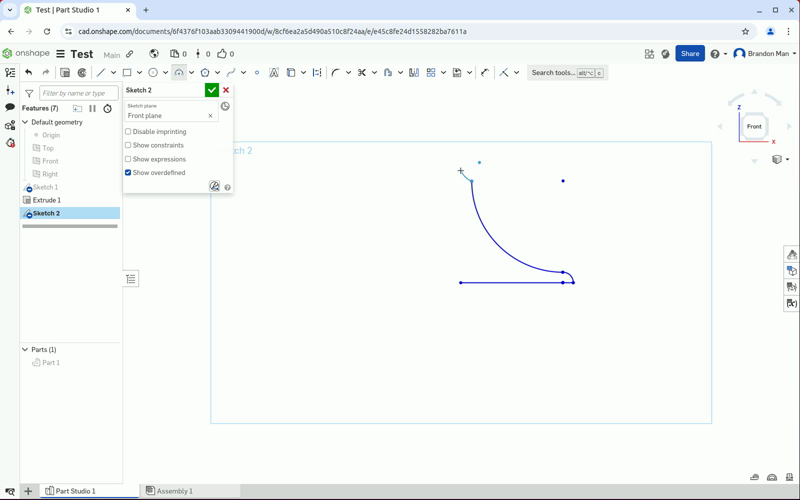
mouse_move(468, 173)
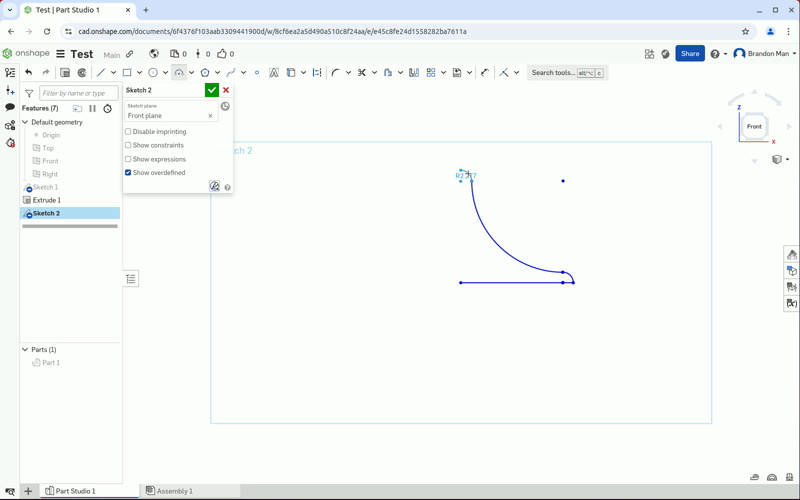
click(468, 173)
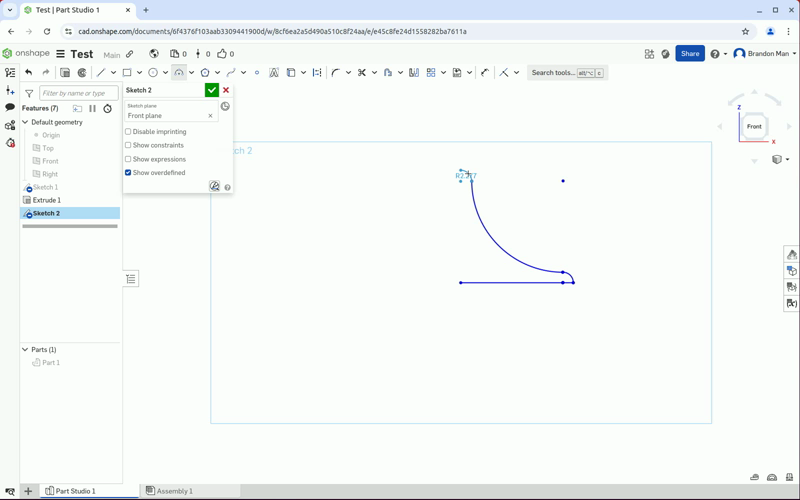
key_up(shift)
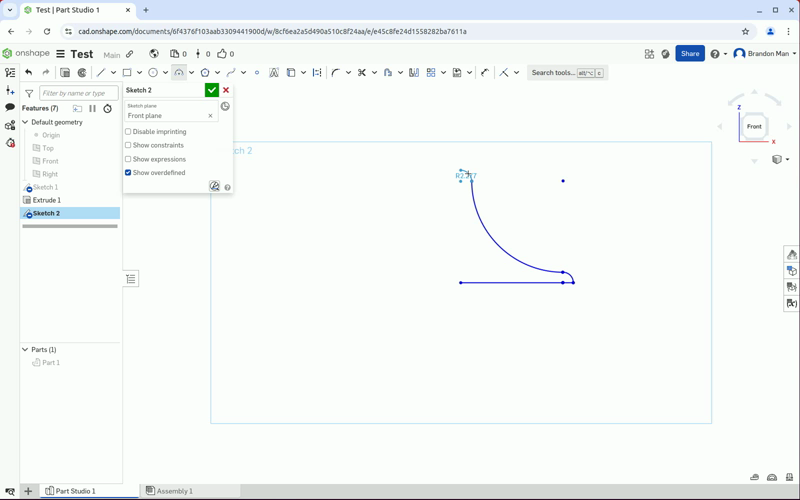
key(esc)
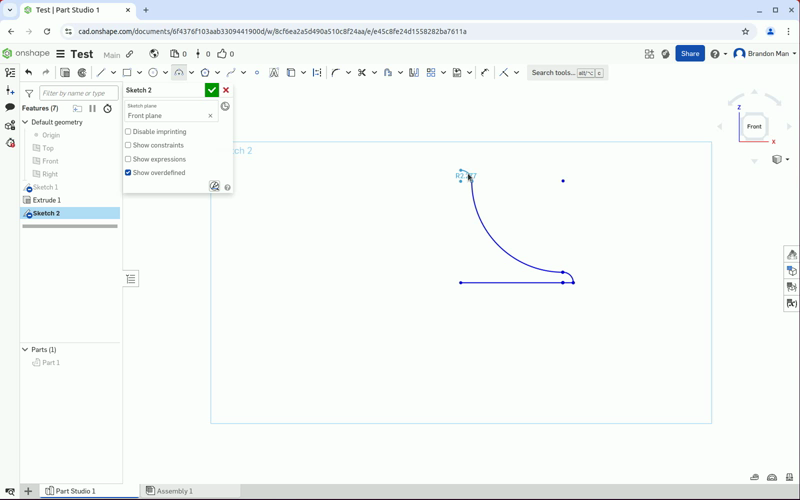
key(l)
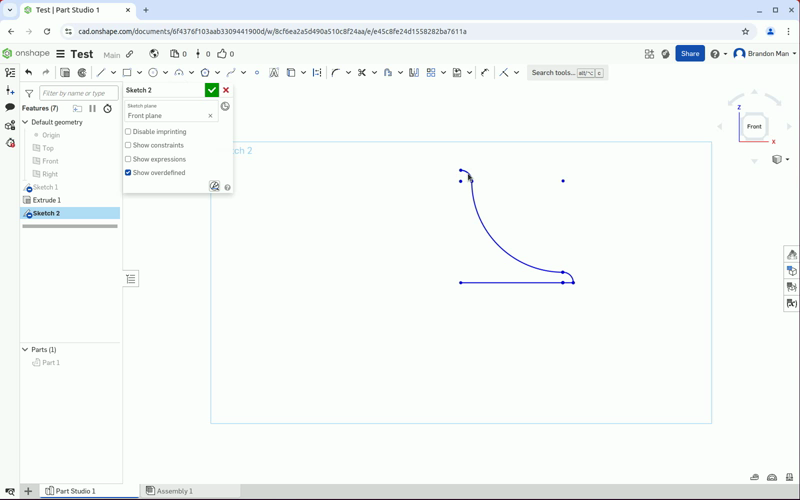
mouse_move(460, 170)
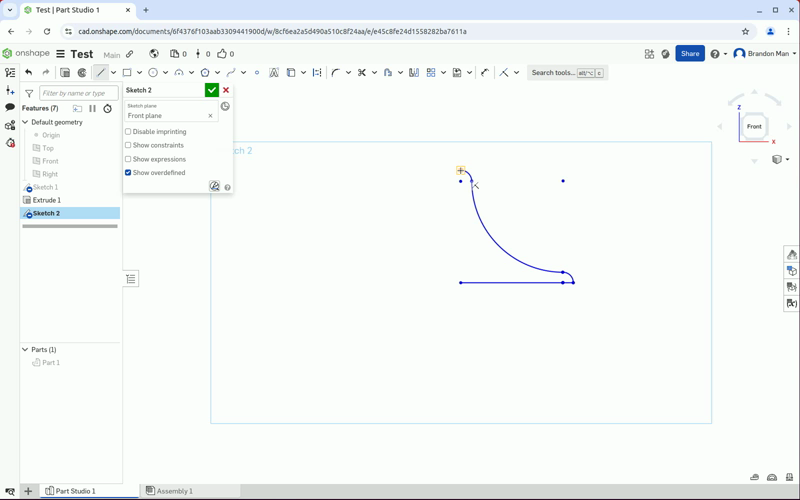
click(460, 170)
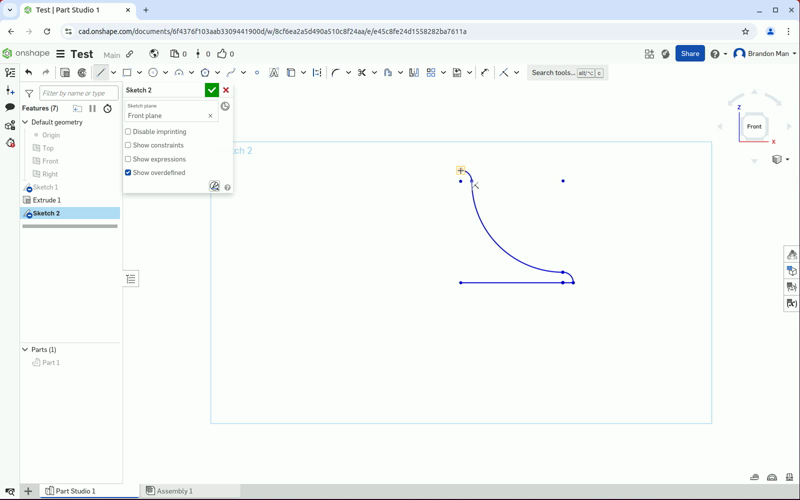
key_down(shift)
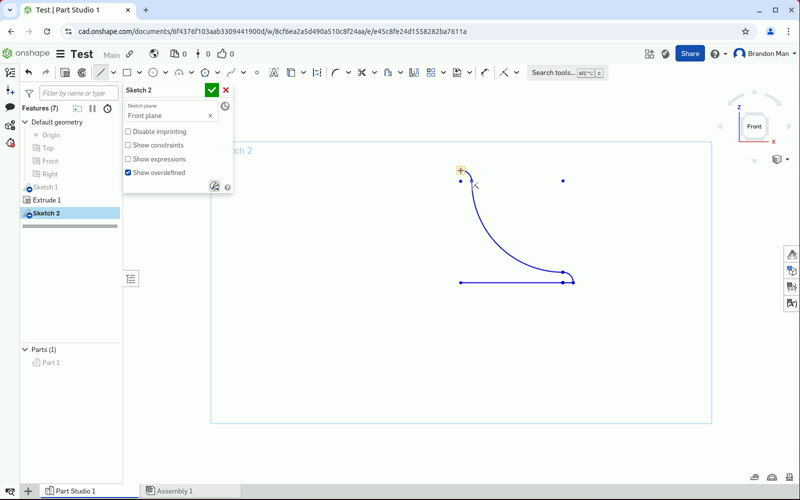
mouse_move(490, 170)
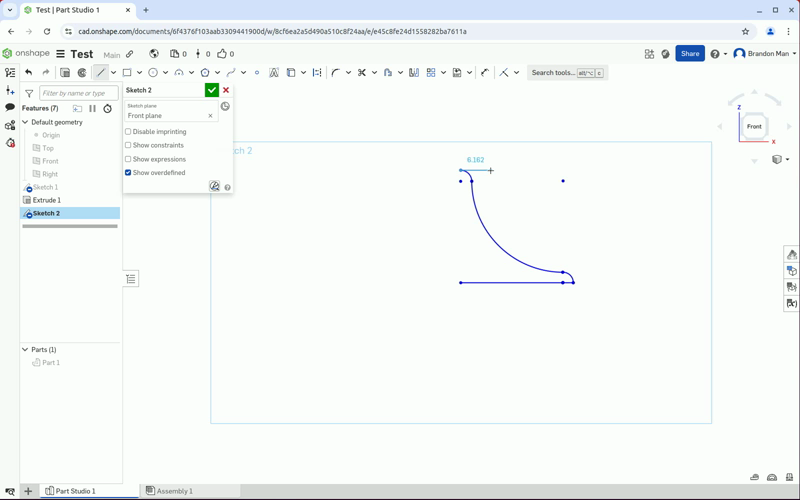
mouse_move(460, 181)
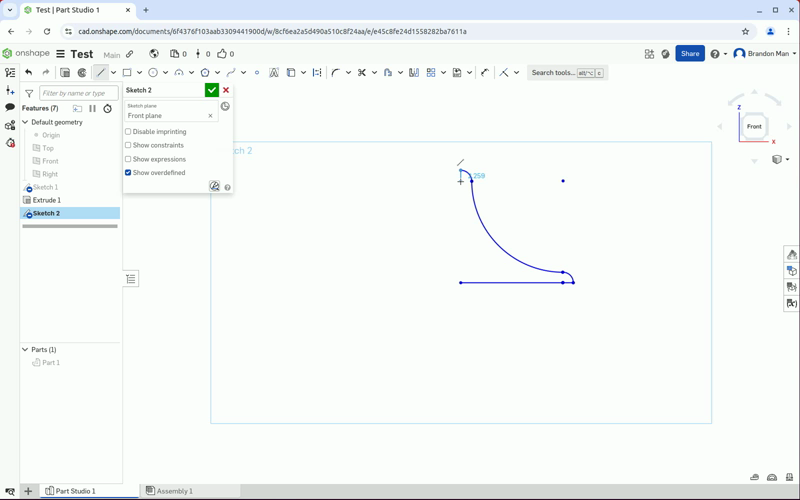
click(460, 181)
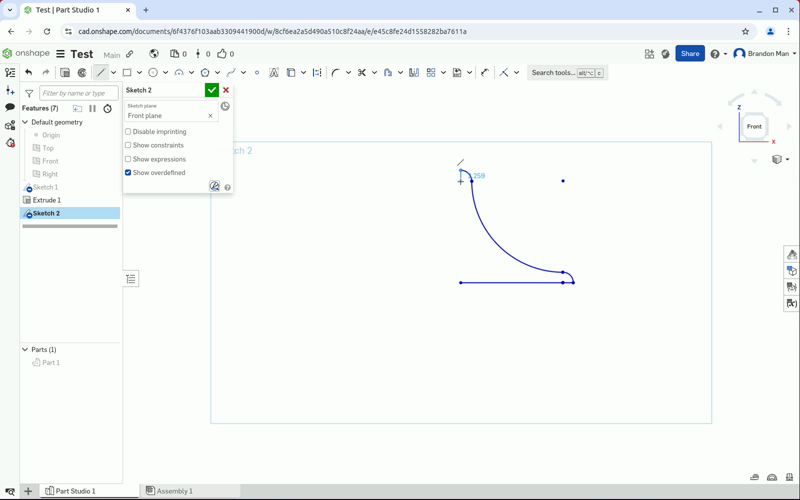
key_up(shift)
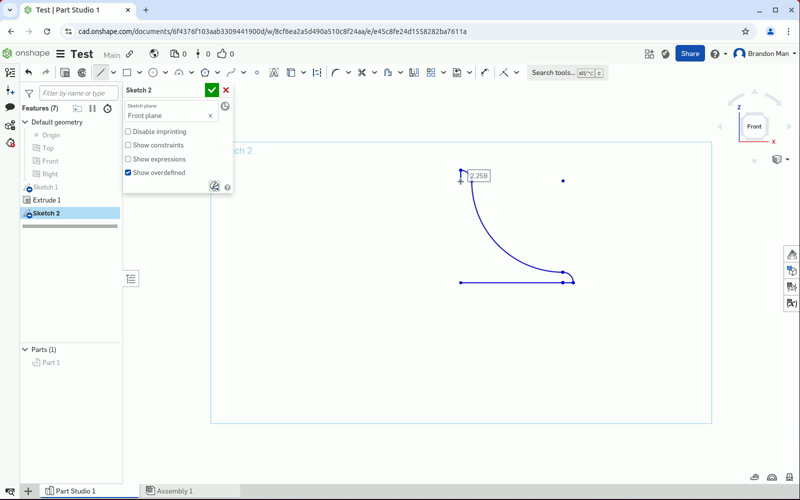
key_down(shift)
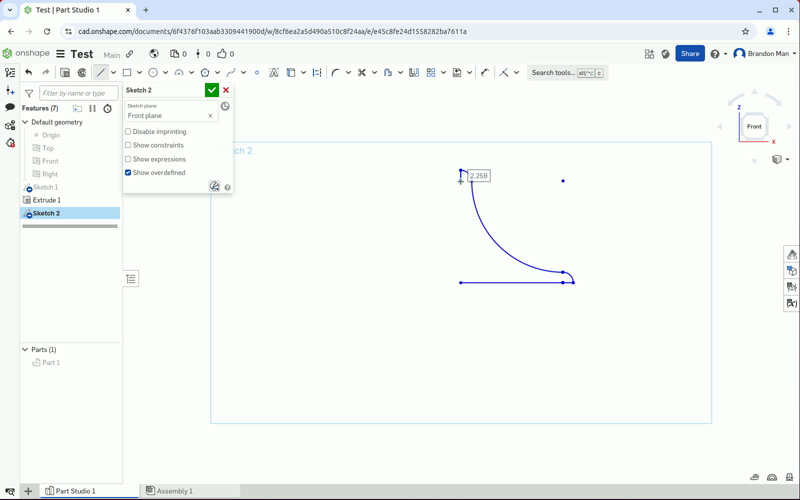
mouse_move(460, 282)
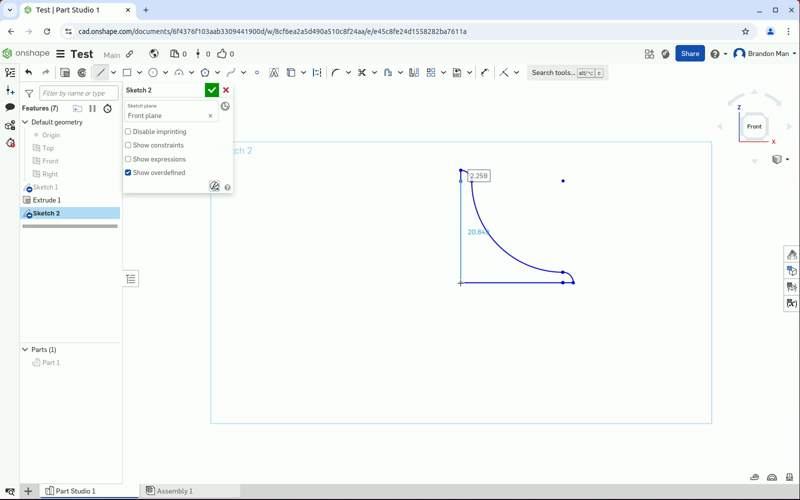
key_up(shift)
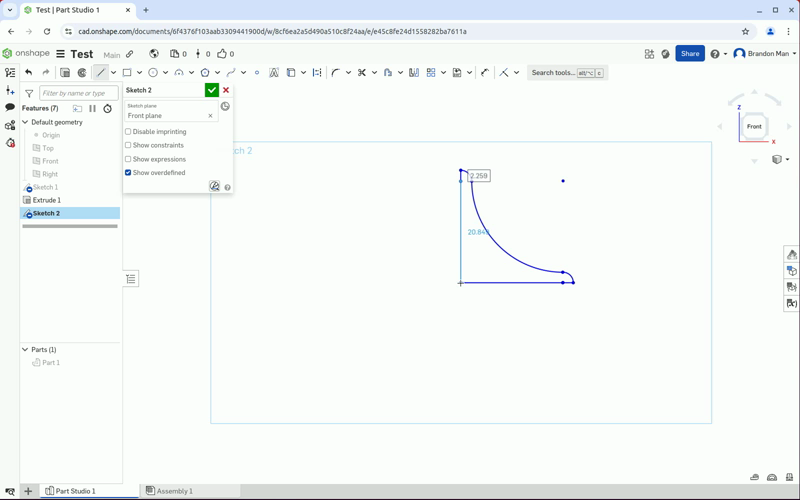
click(460, 282)
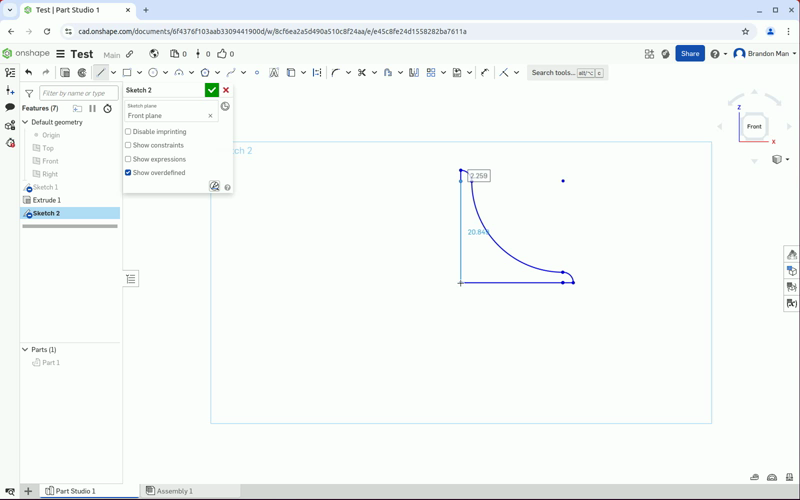
key(esc)
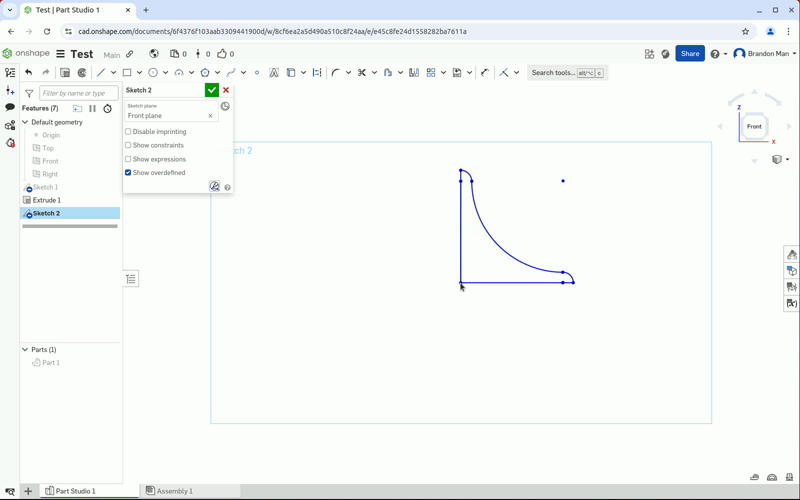
mouse_move(480, 261)
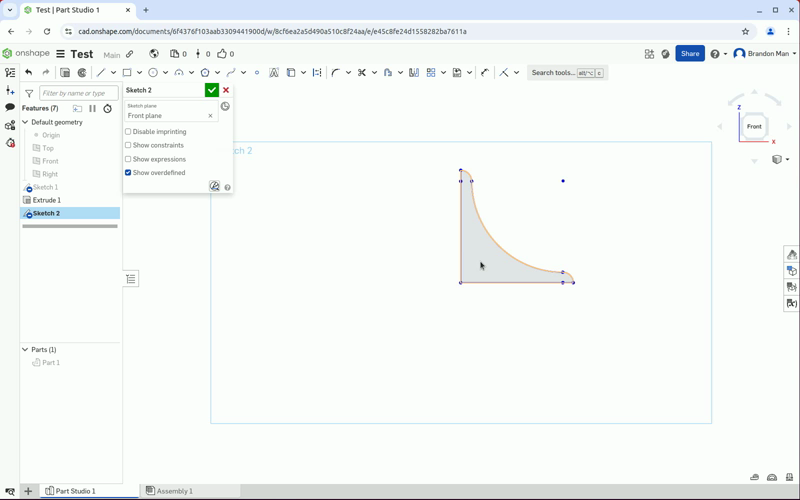
click(480, 261)
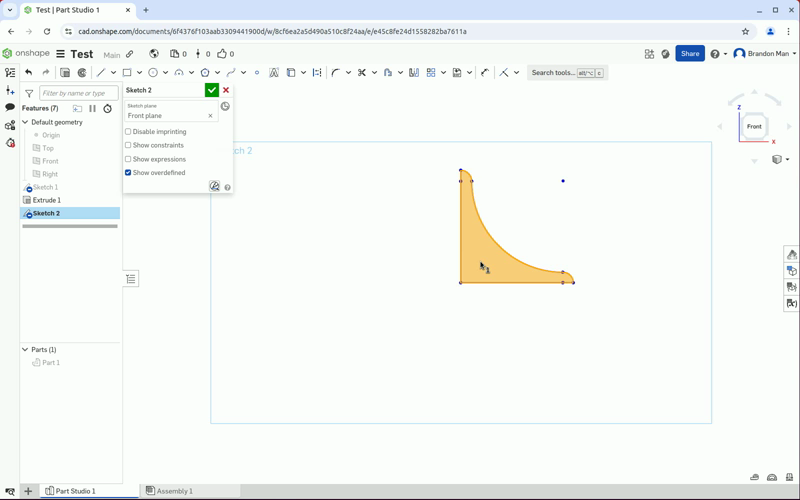
mouse_move(73, 352)
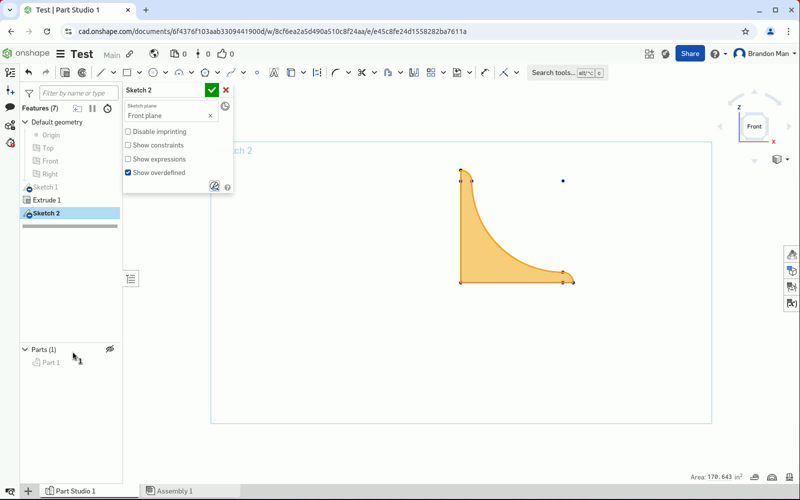
key(shift+y)
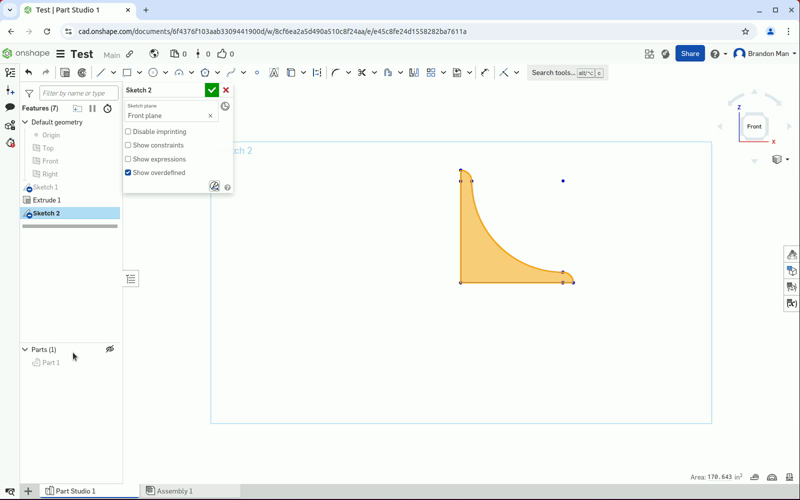
key(shift+e)
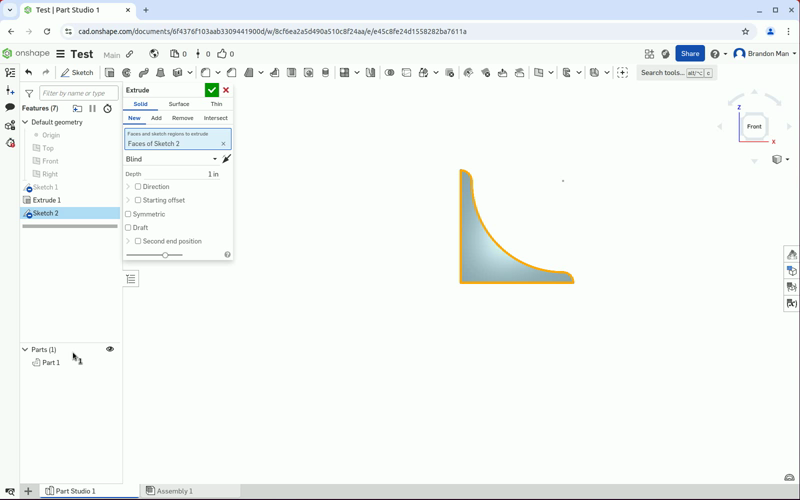
mouse_move(143, 106)
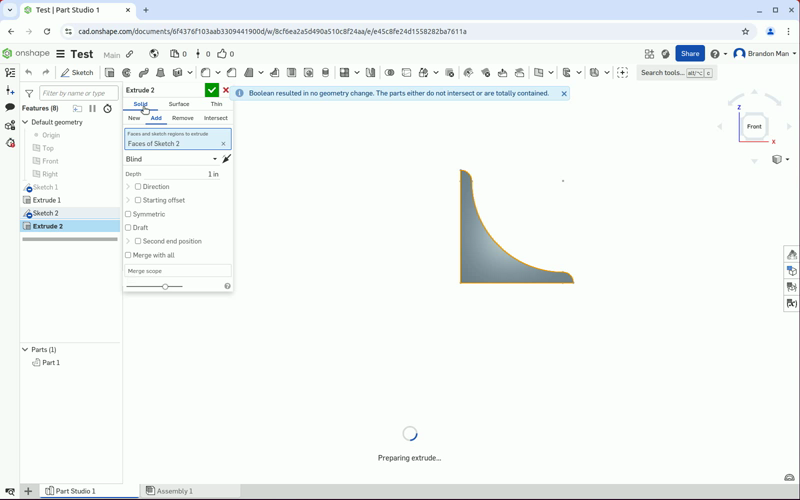
click(143, 106)
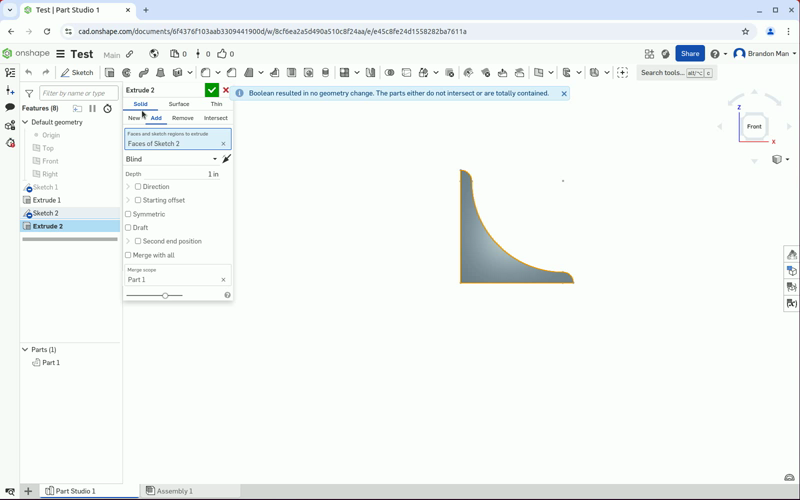
mouse_move(137, 120)
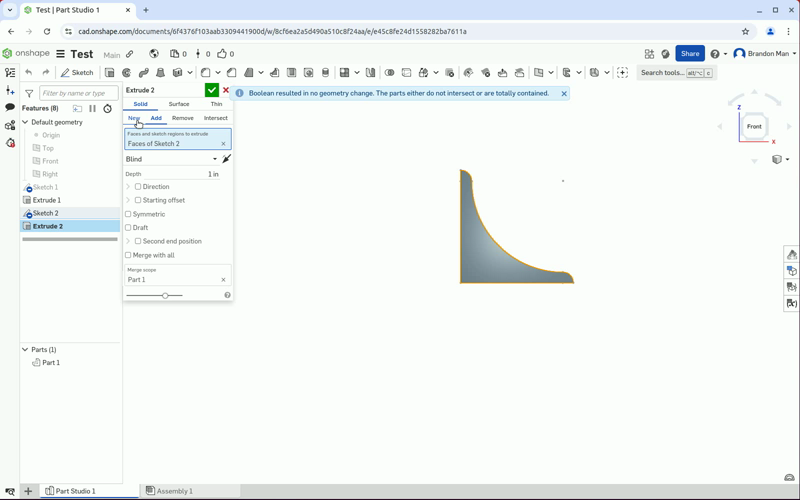
click(137, 120)
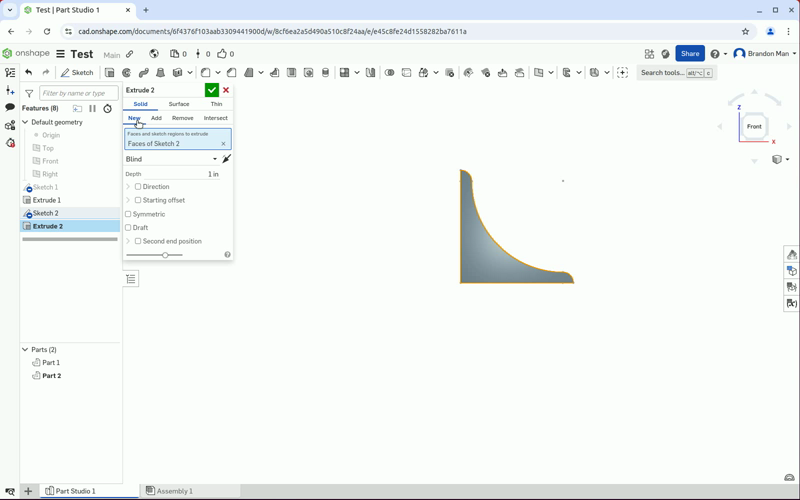
key(tab, 4)
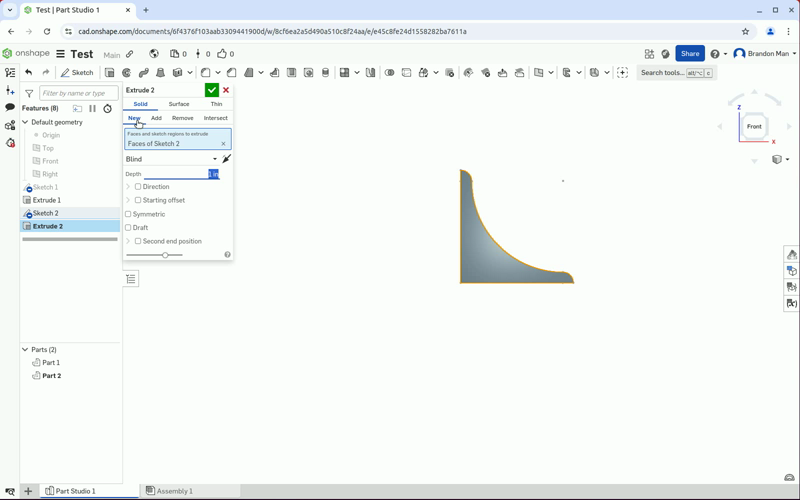
text(7.462)
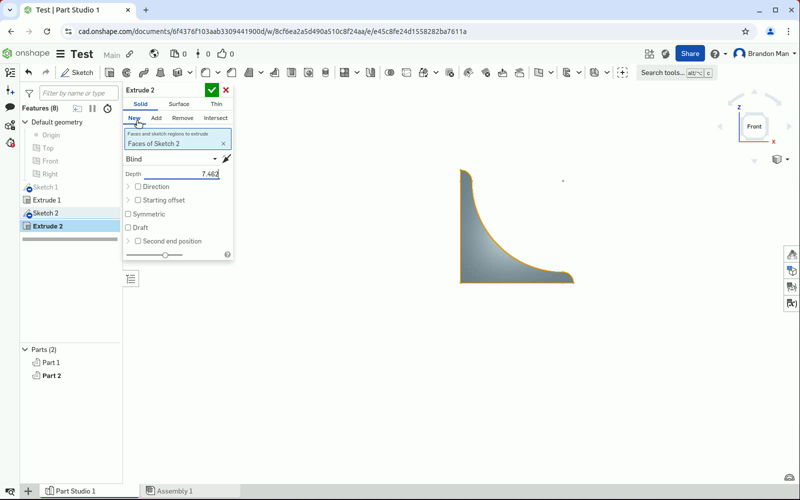
key(enter)
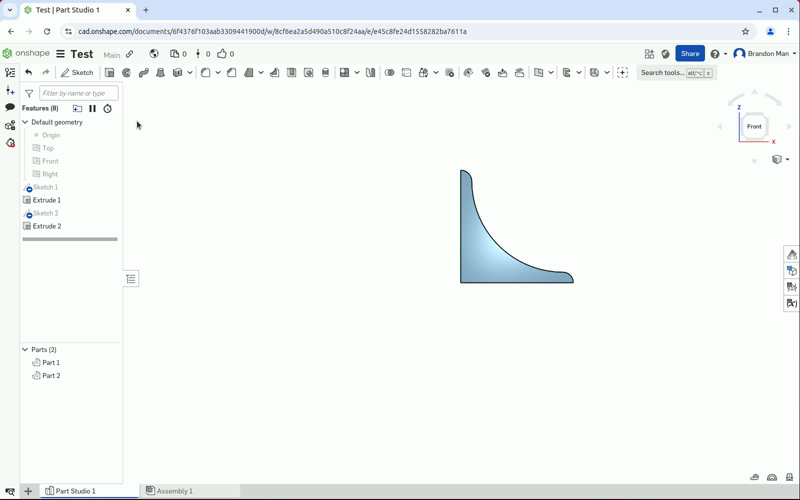
key(shift+h)
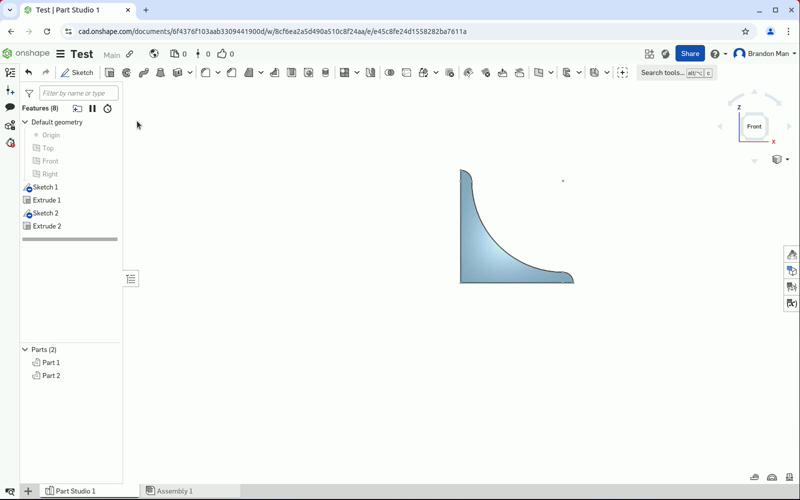
key(shift+h)
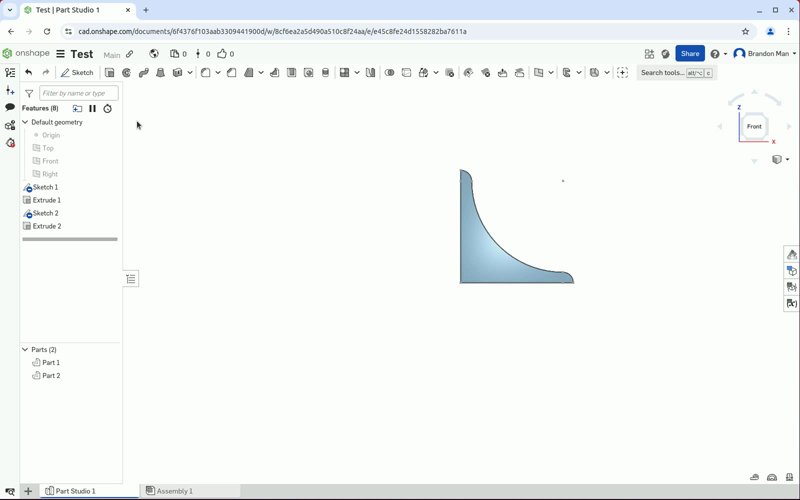
key(shift+7)
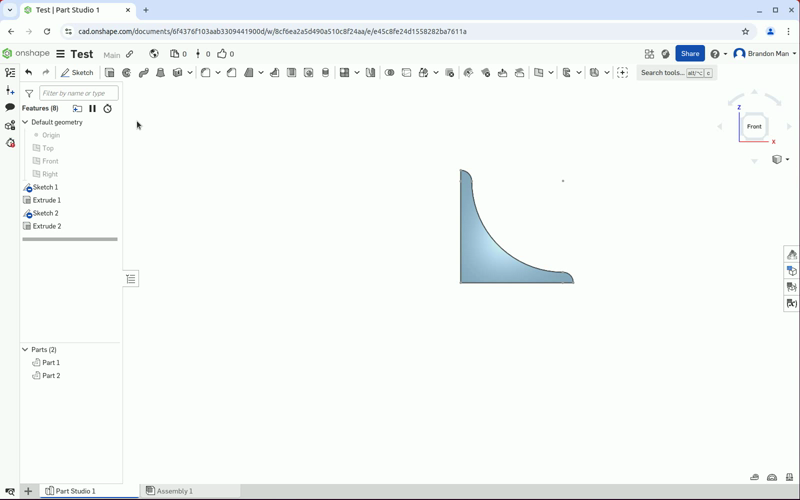
key(left, 2)
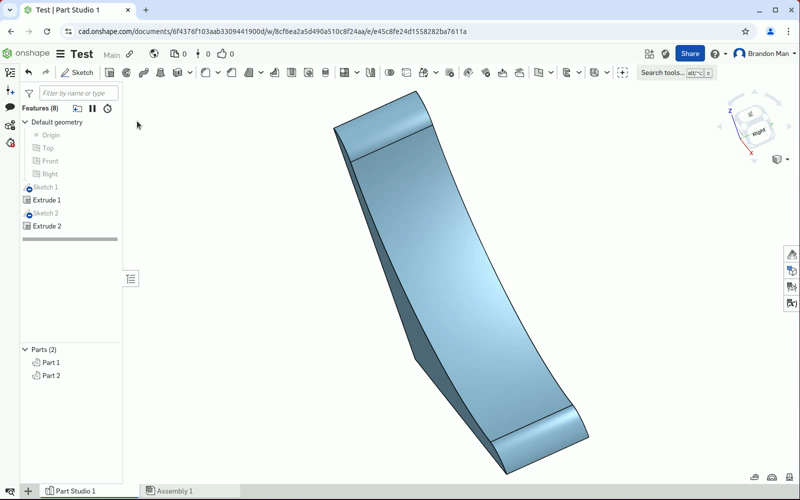
key(down, 2)
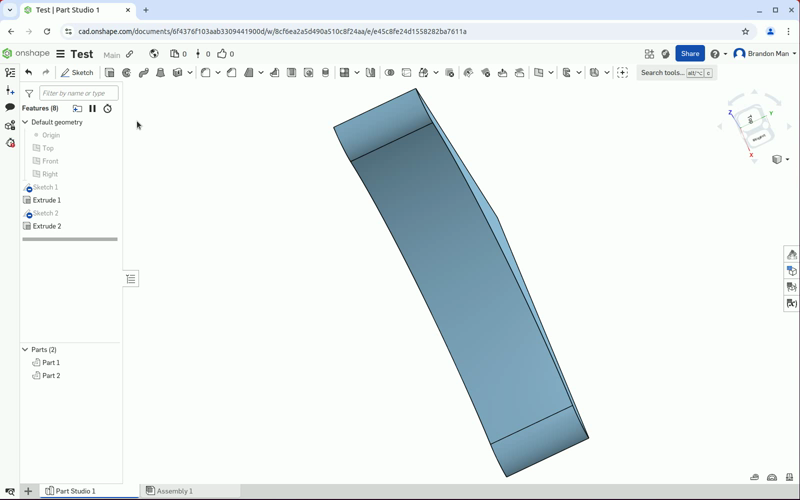
key(up, 2)
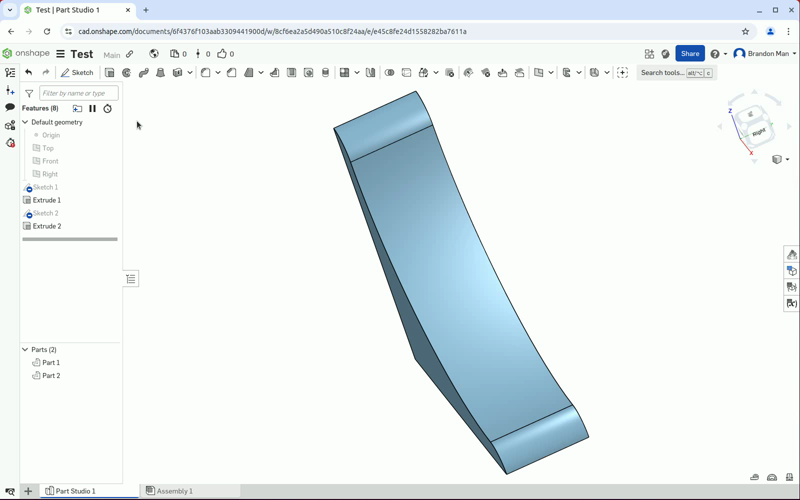
key(right, 2)
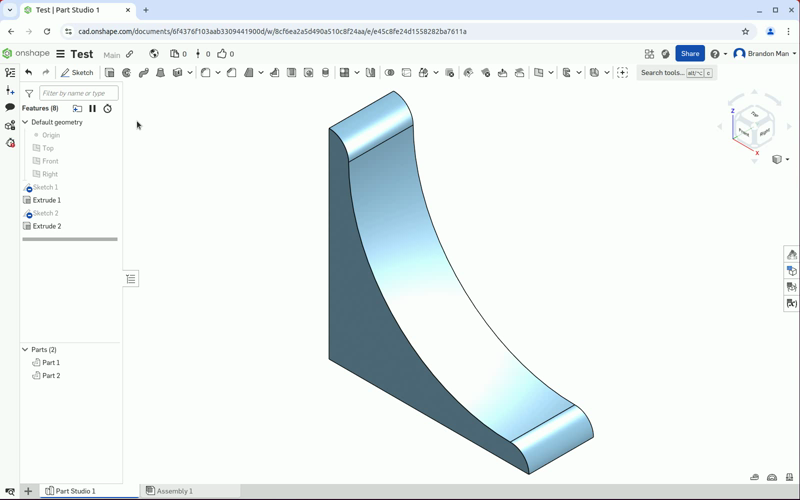
mouse_move(73, 189)
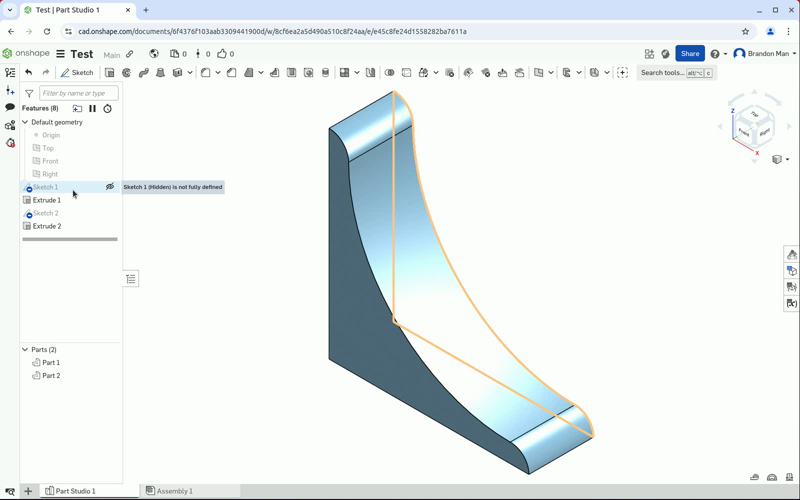
click(73, 189)